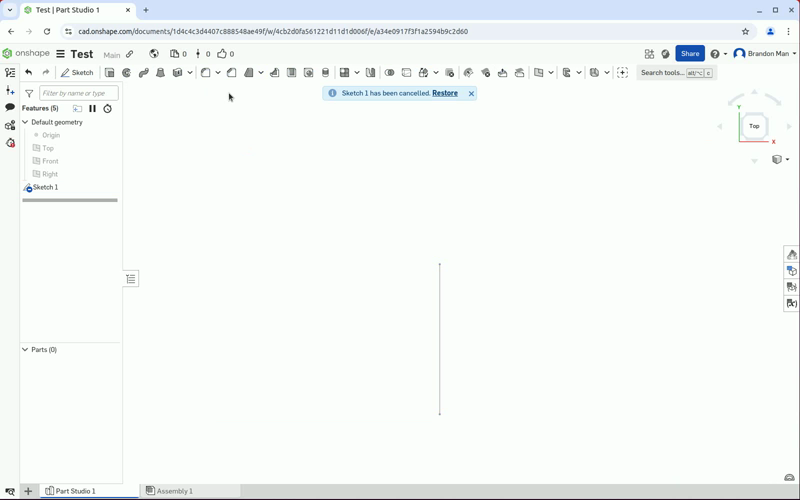
key(shift+h)
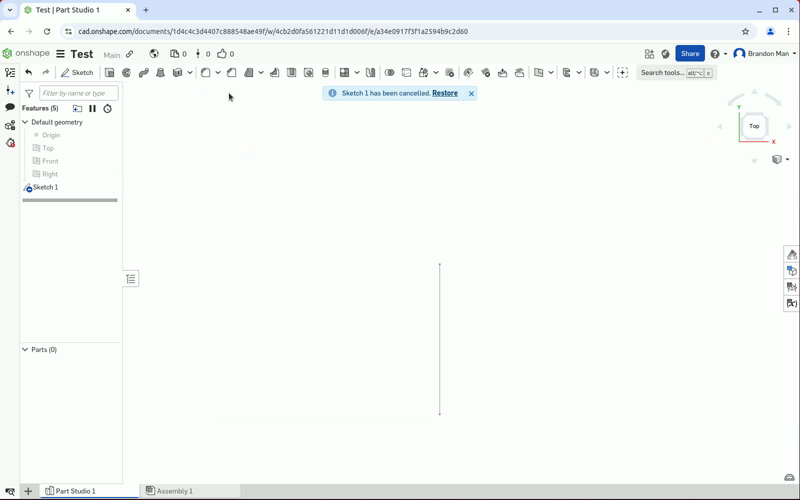
key(shift+s)
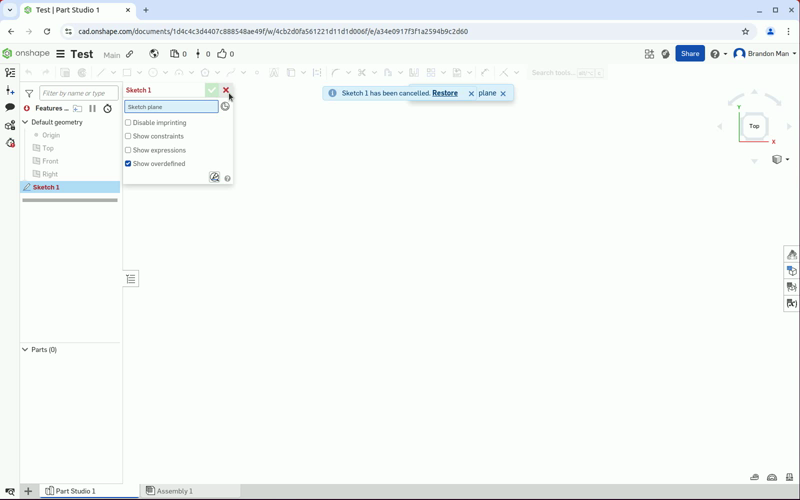
mouse_move(73, 150)
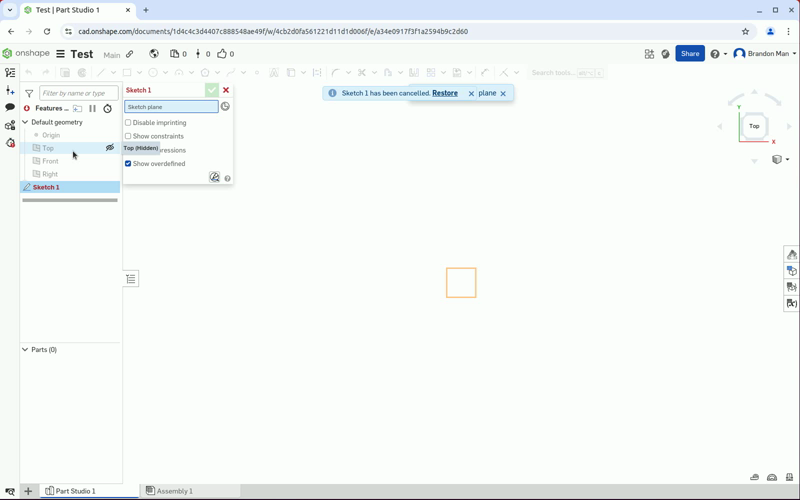
click(73, 150)
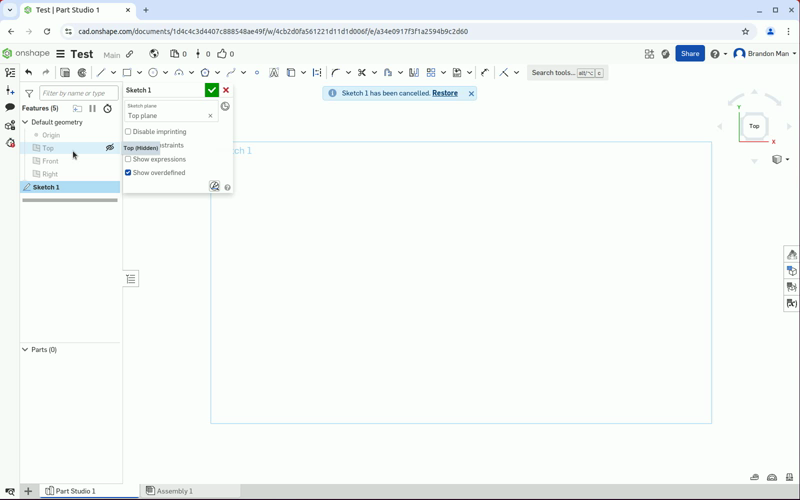
mouse_move(73, 352)
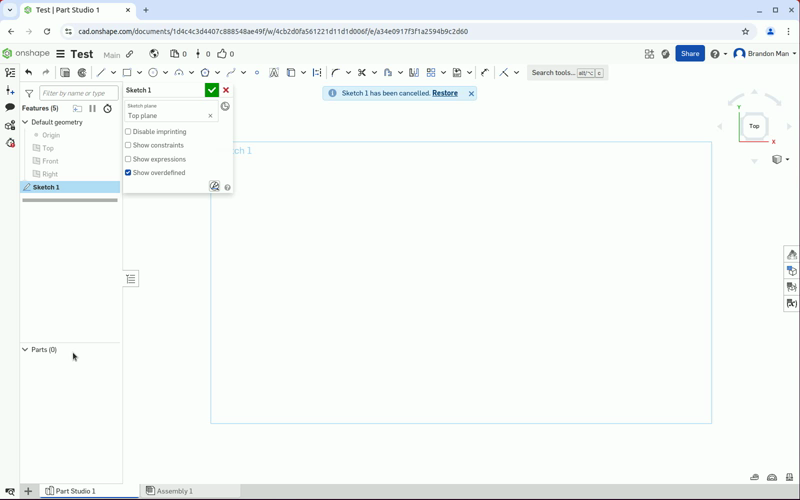
key(y)
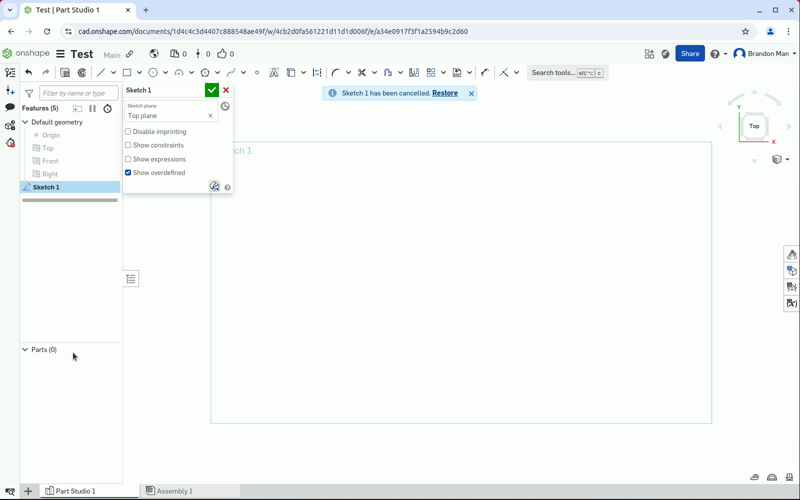
key(c)
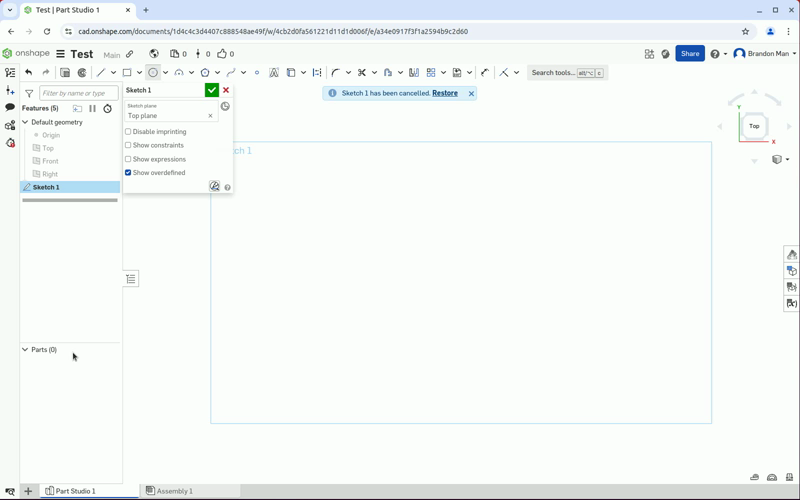
key_down(shift)
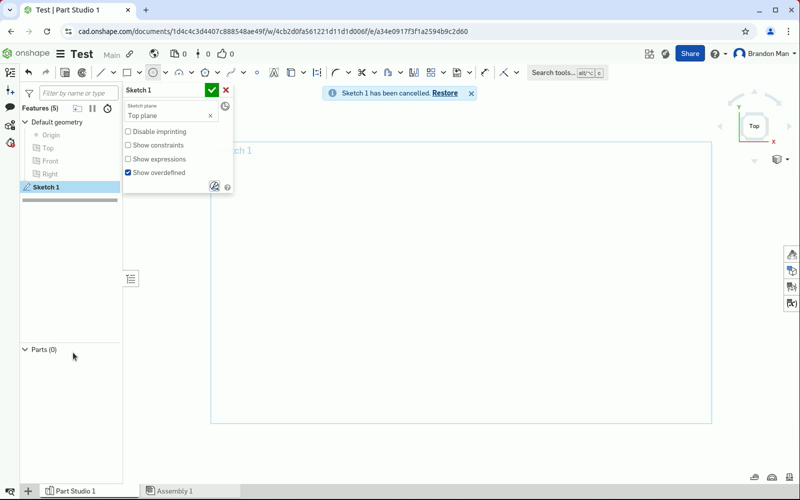
mouse_move(461, 282)
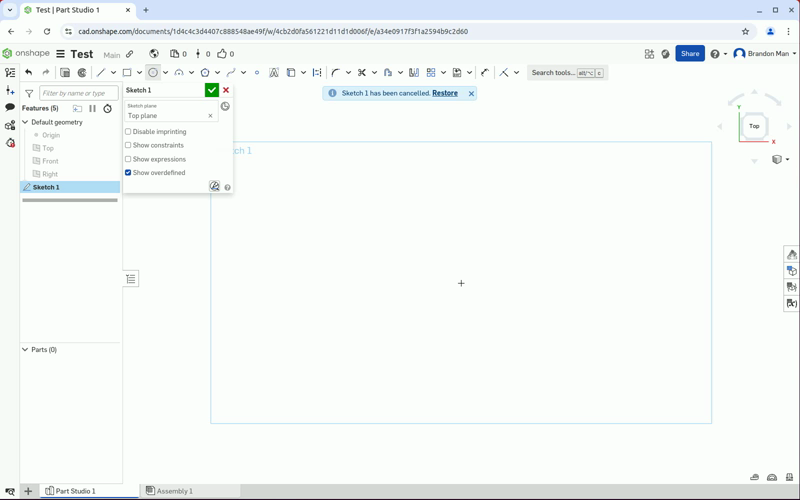
click(461, 282)
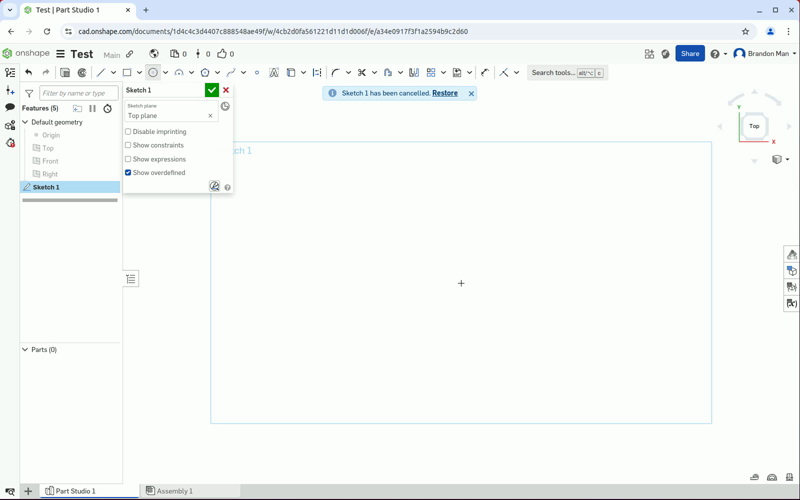
key_up(shift)
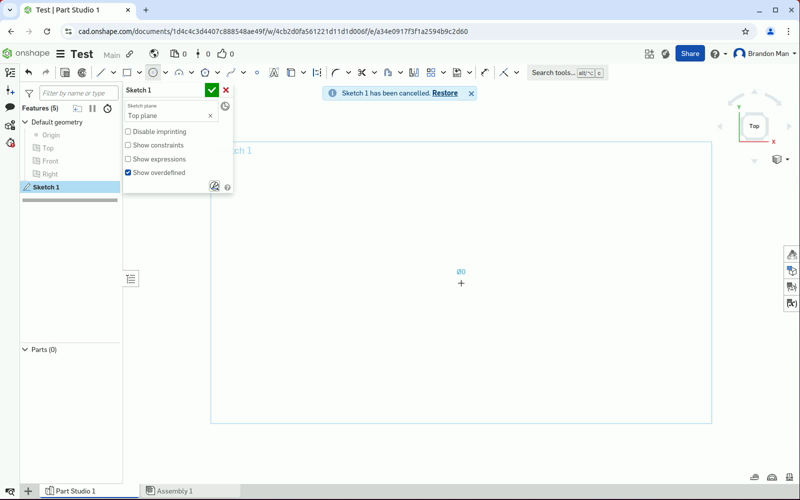
mouse_move(468, 282)
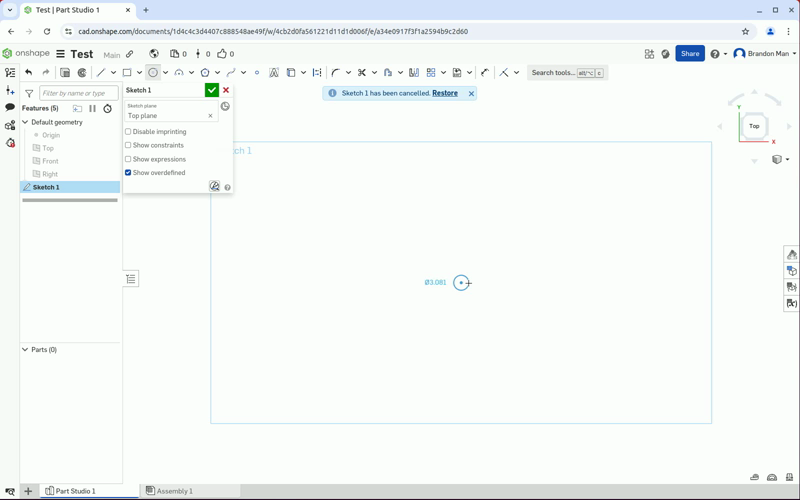
click(468, 282)
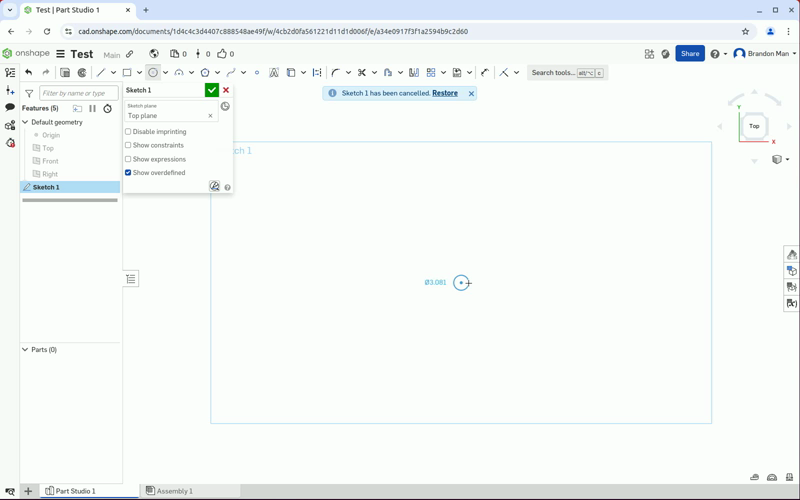
key(esc)
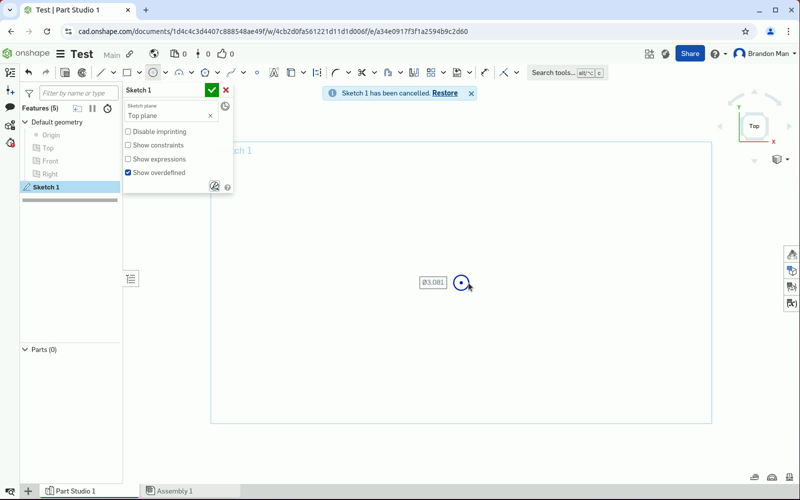
mouse_move(459, 280)
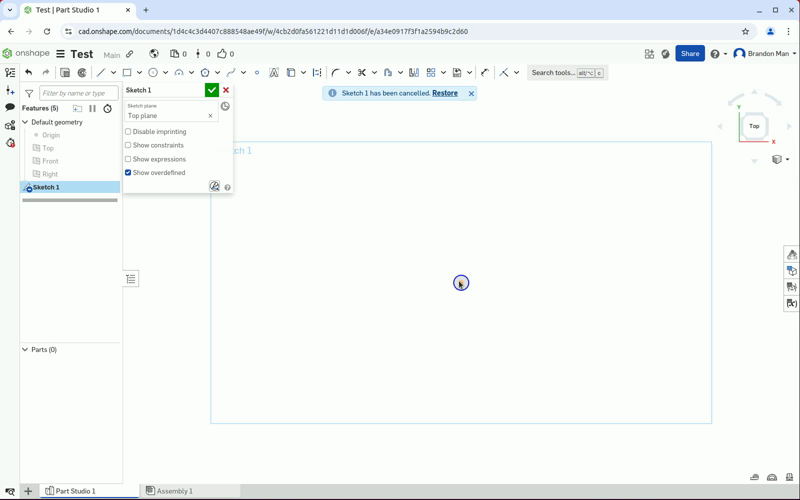
scroll(6)
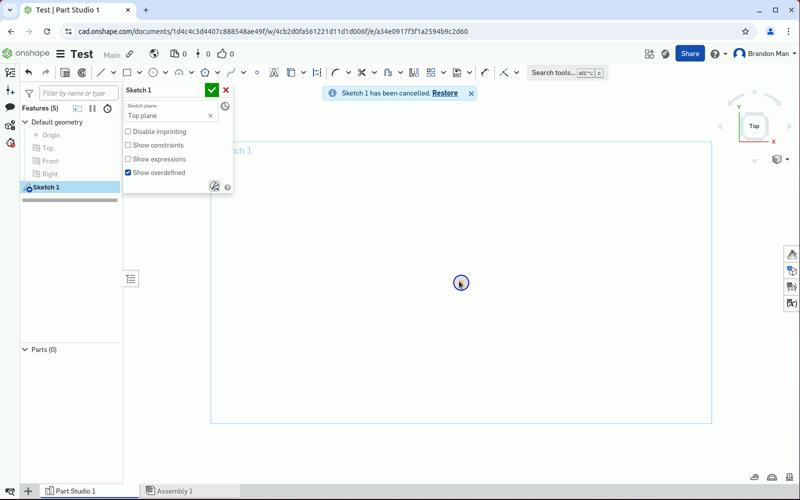
scroll(6)
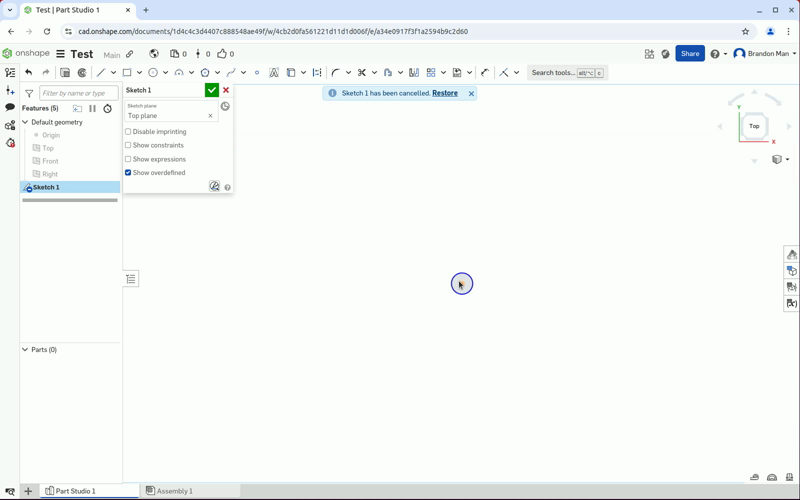
scroll(6)
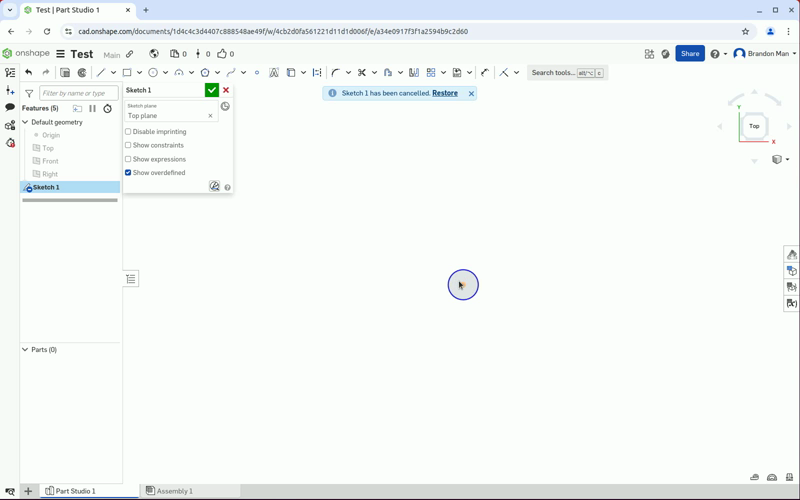
scroll(6)
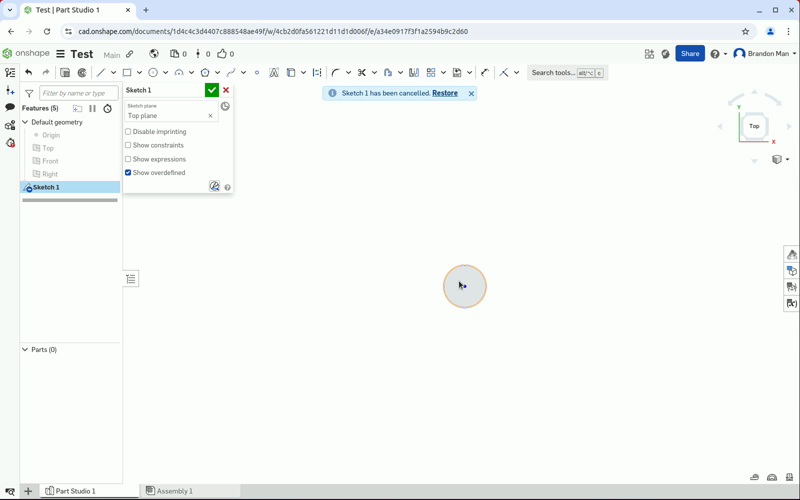
scroll(6)
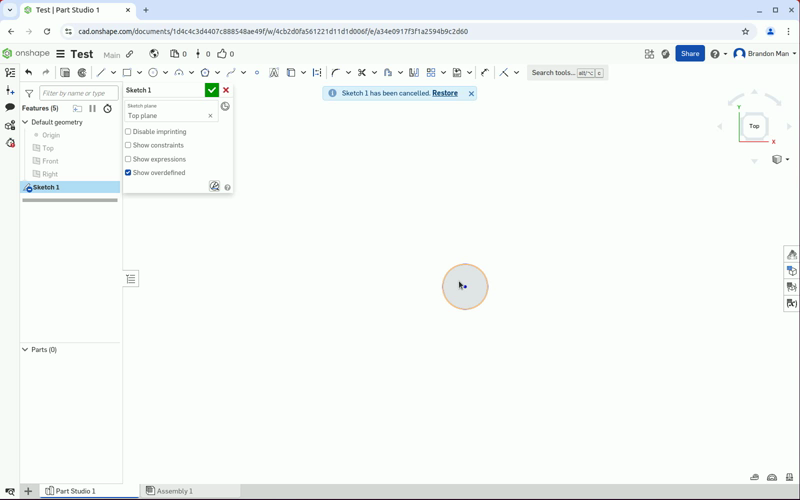
scroll(6)
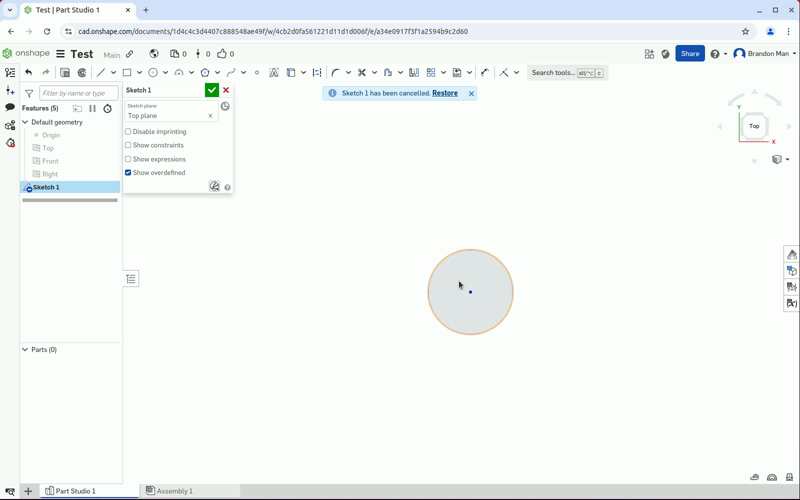
scroll(6)
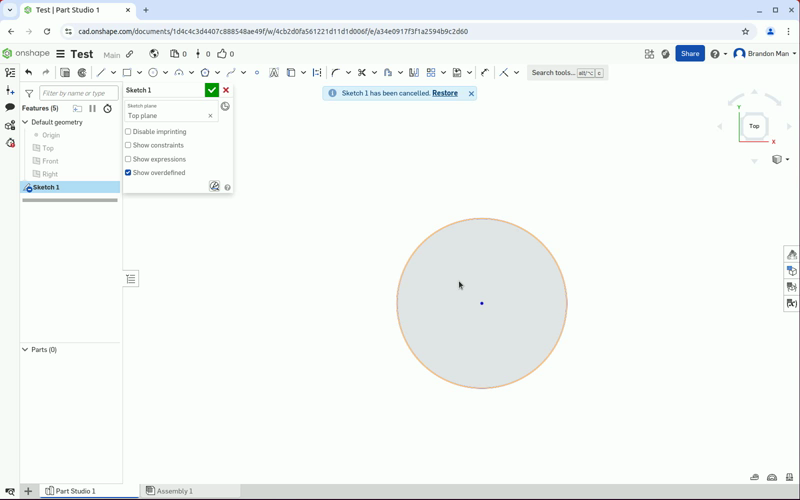
click(459, 280)
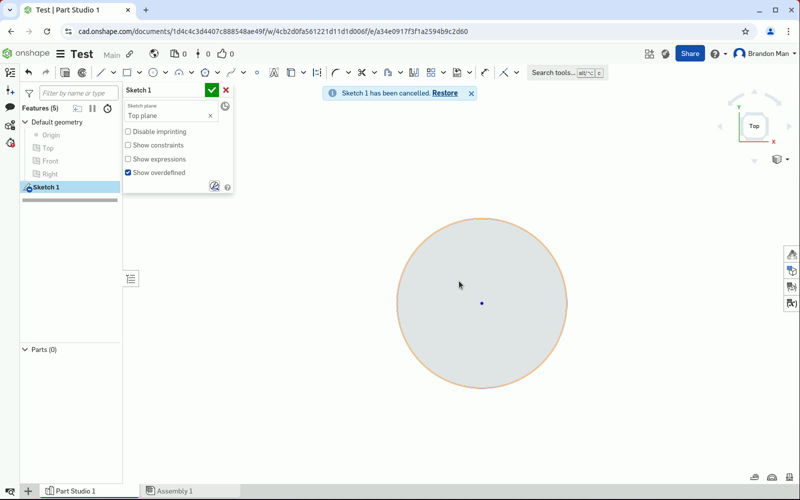
scroll(-6)
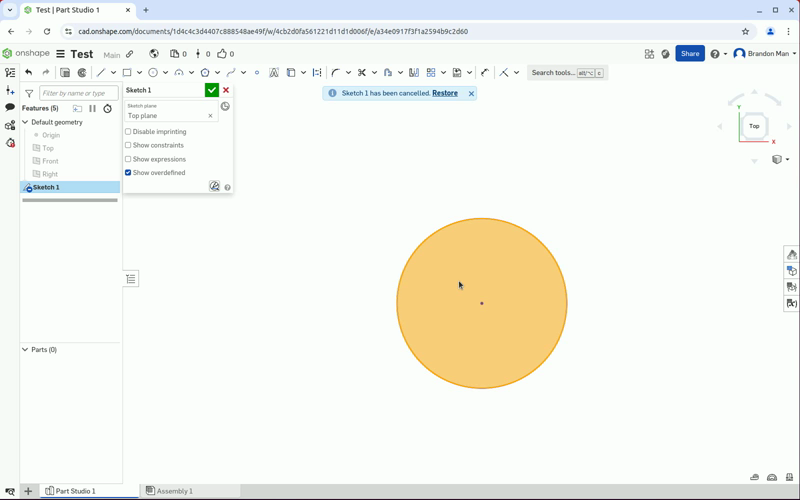
scroll(-6)
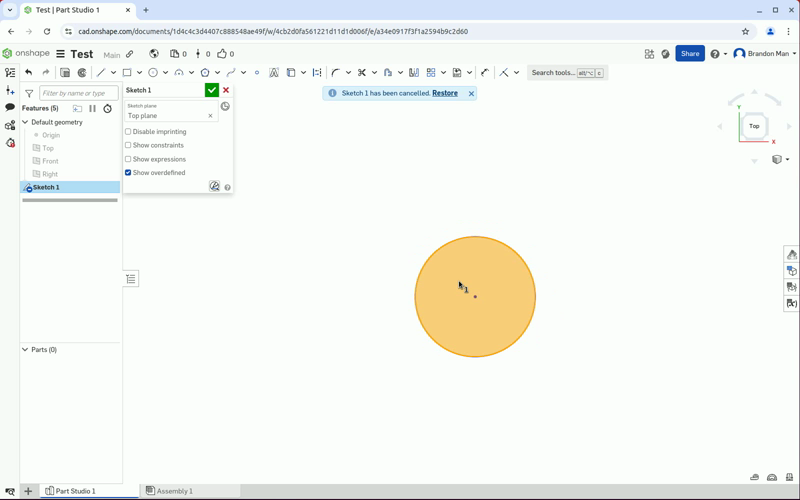
scroll(-6)
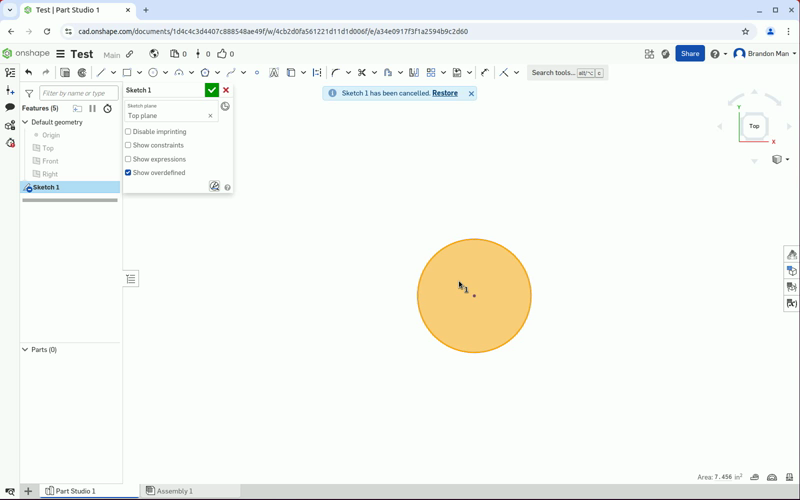
scroll(-6)
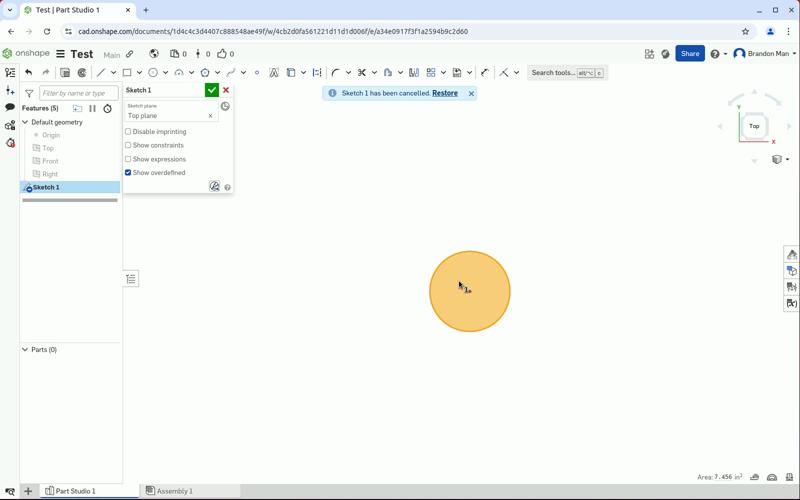
scroll(-6)
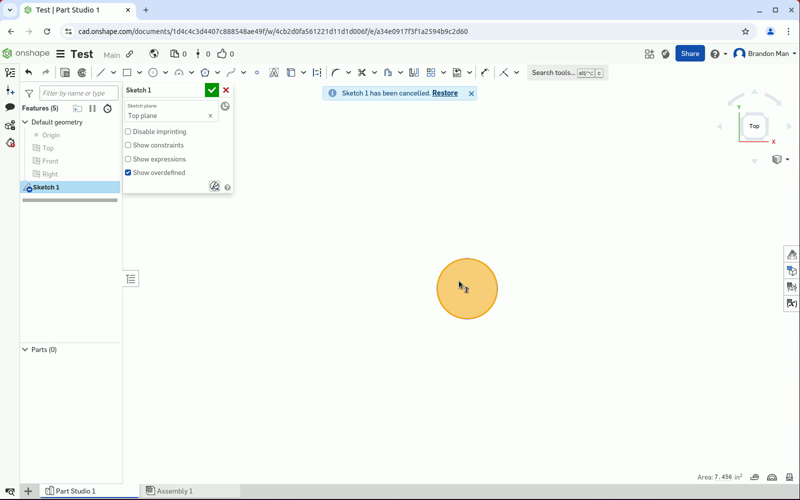
scroll(-6)
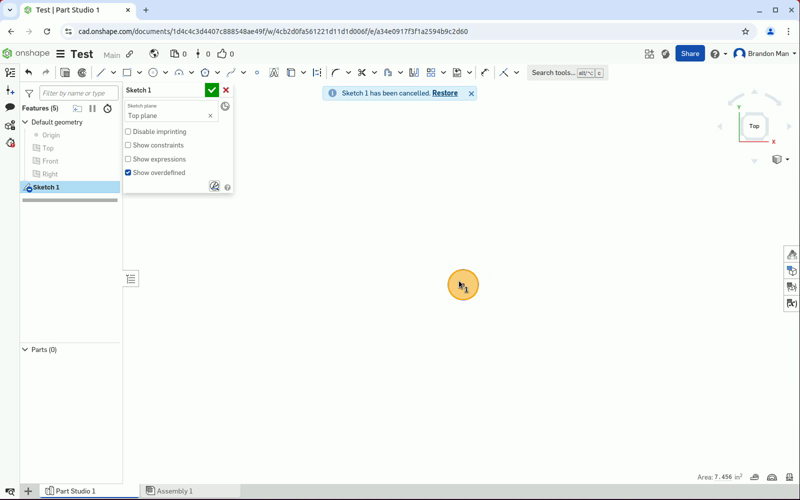
scroll(-6)
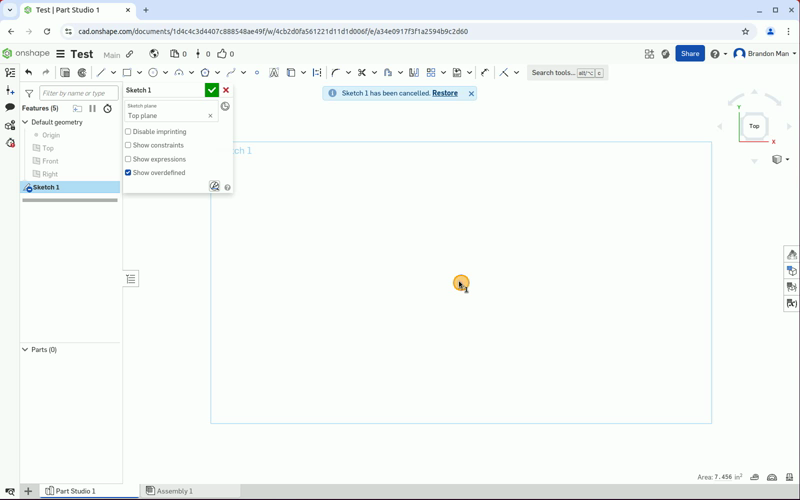
mouse_move(73, 352)
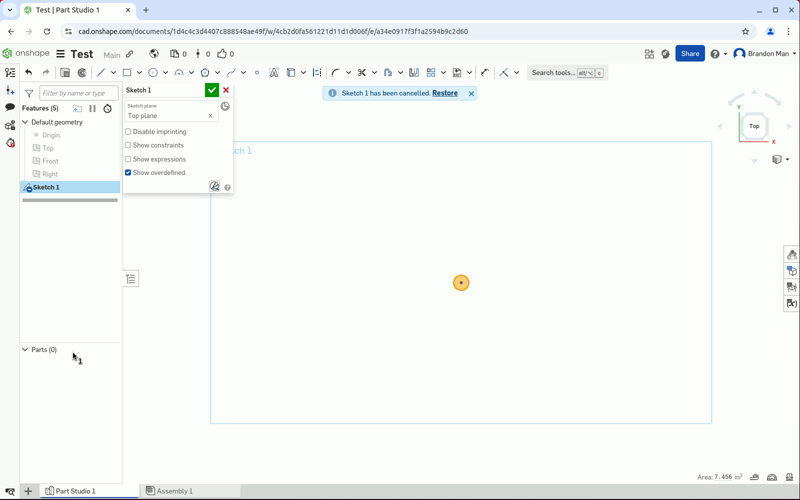
key(shift+y)
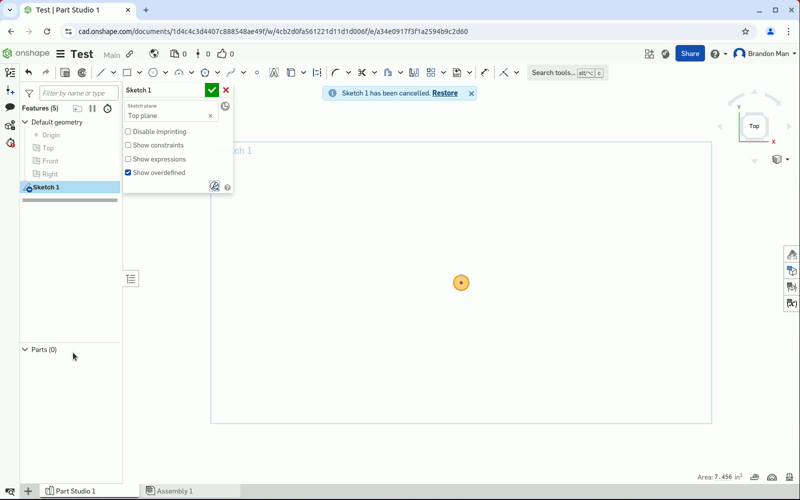
key(shift+e)
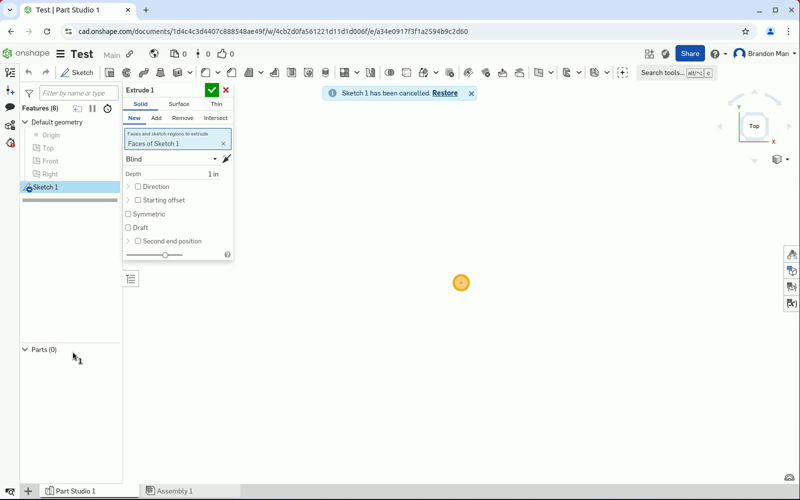
mouse_move(143, 106)
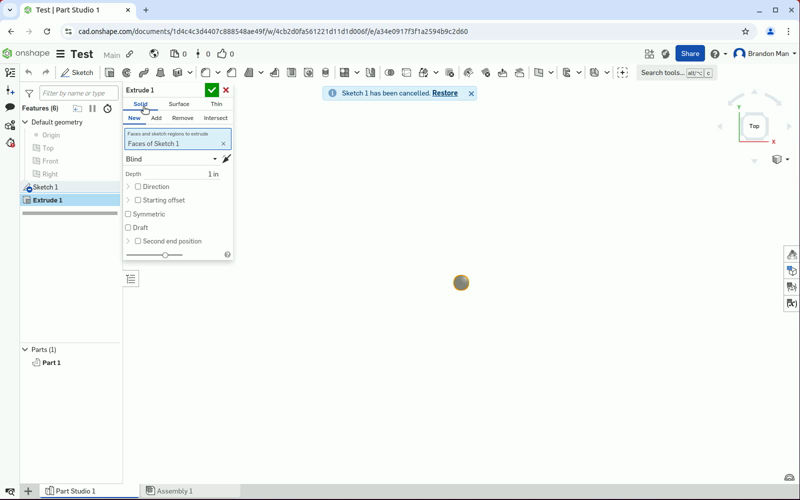
click(143, 106)
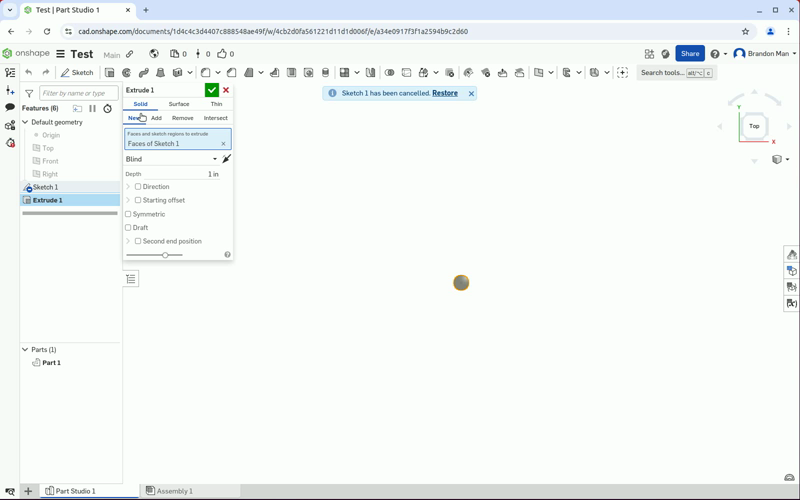
mouse_move(137, 120)
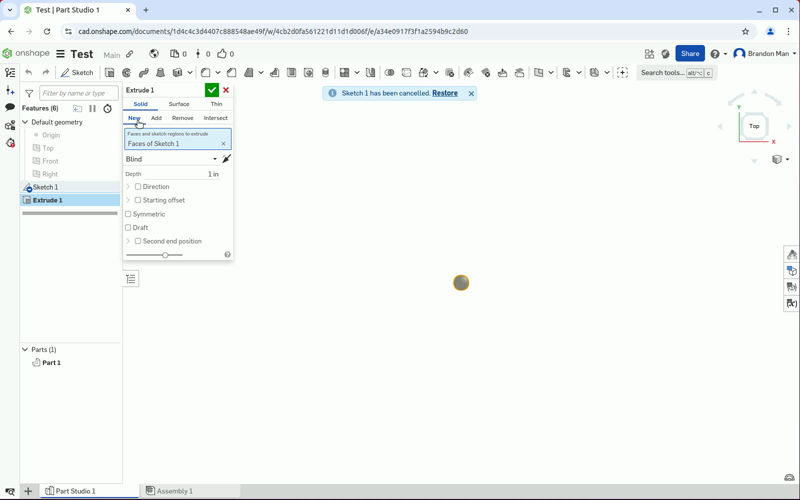
click(137, 120)
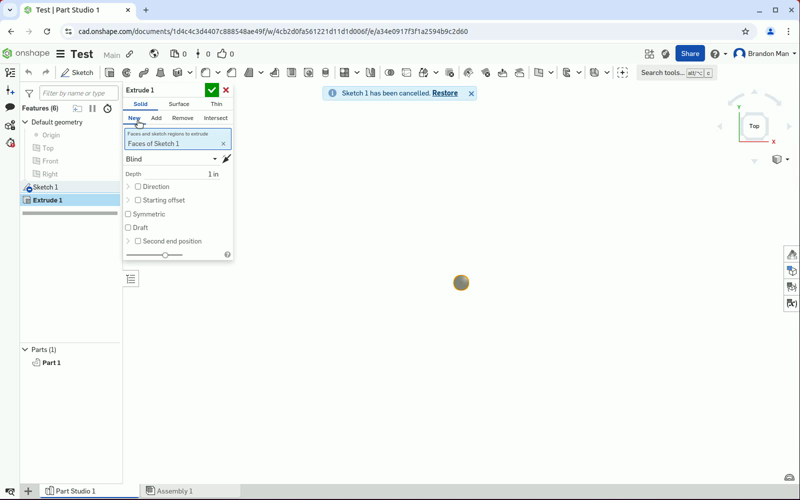
key(tab, 4)
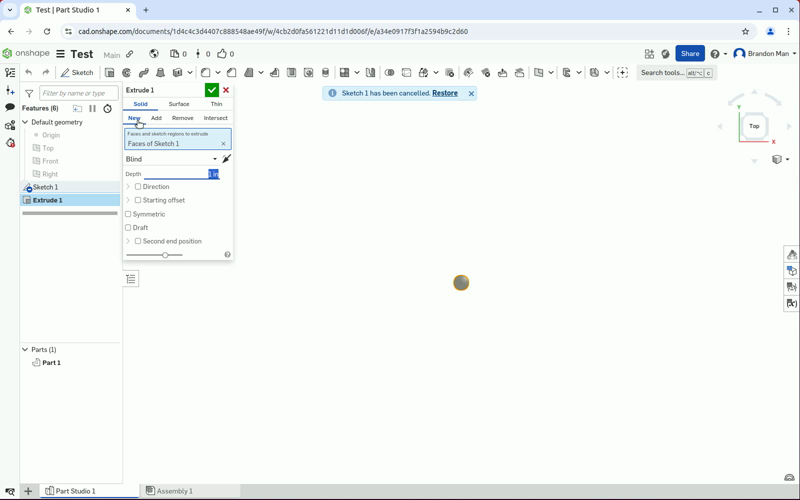
text(34.662)
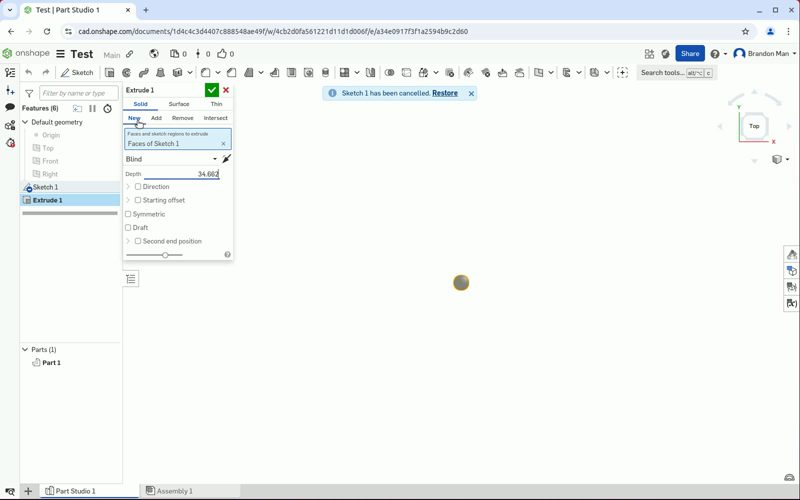
key(tab, 3)
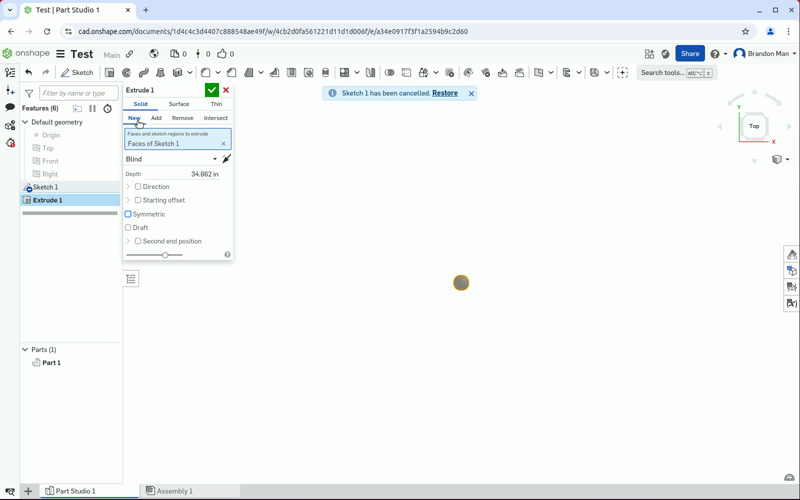
key(space)
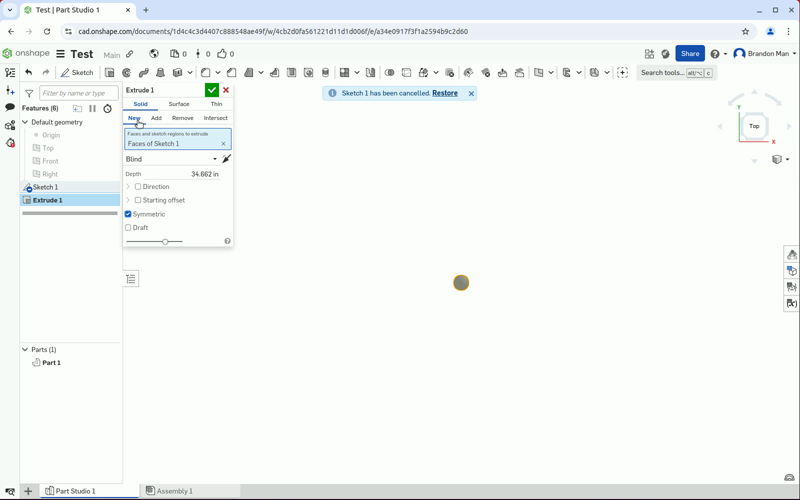
key(enter)
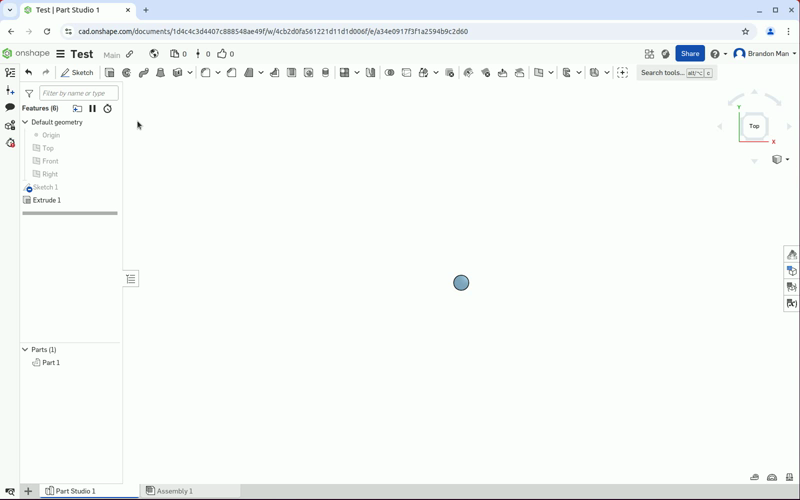
key(shift+h)
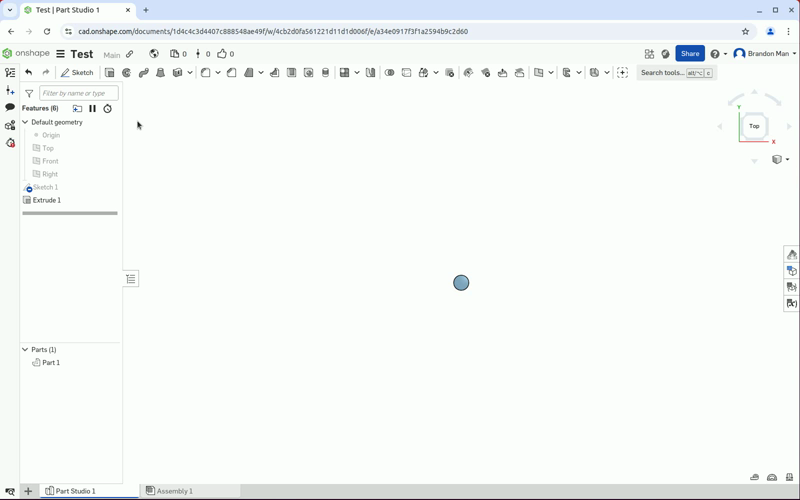
key(shift+h)
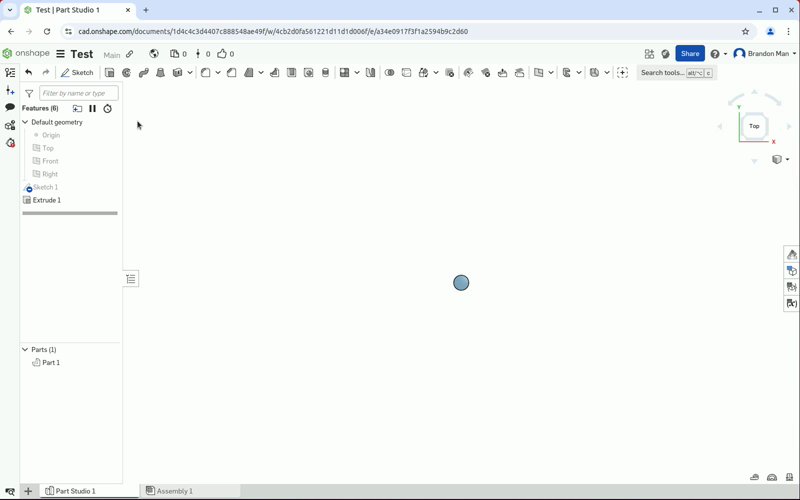
mouse_move(73, 189)
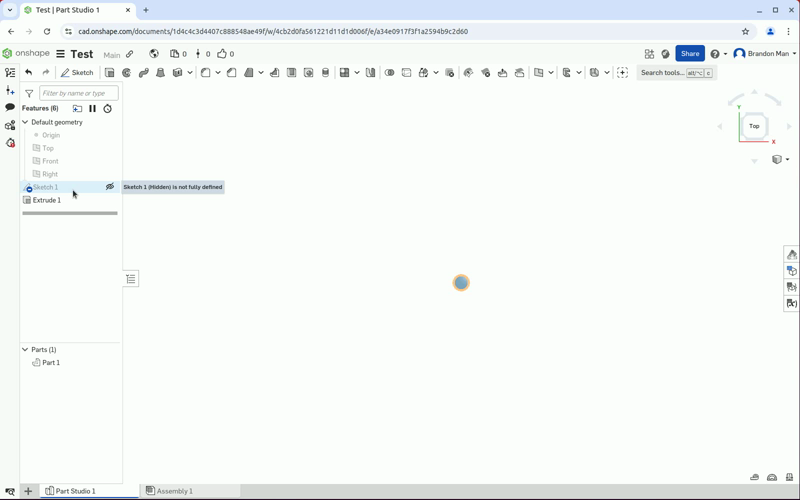
click(73, 189)
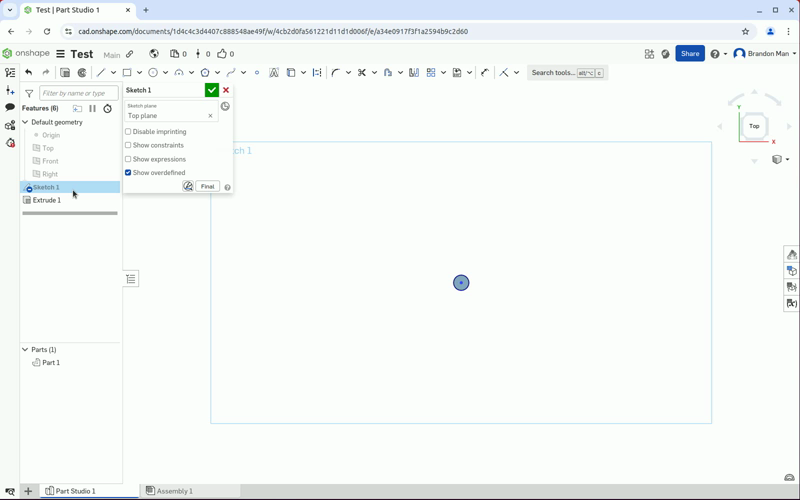
mouse_move(229, 92)
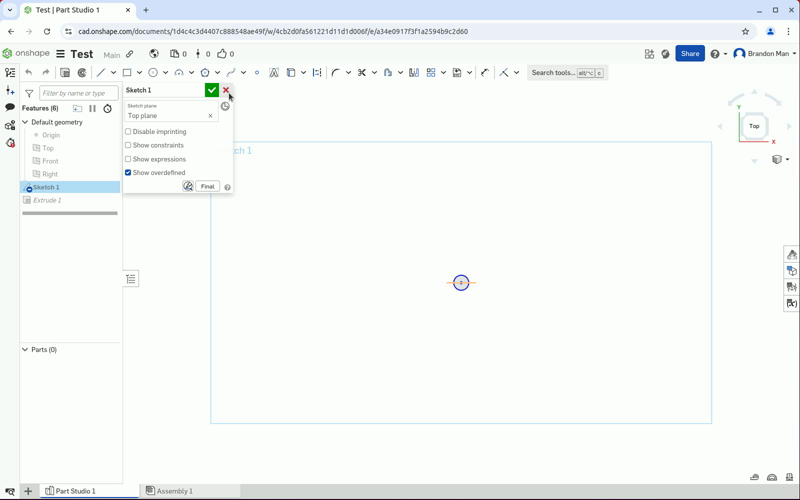
click(229, 92)
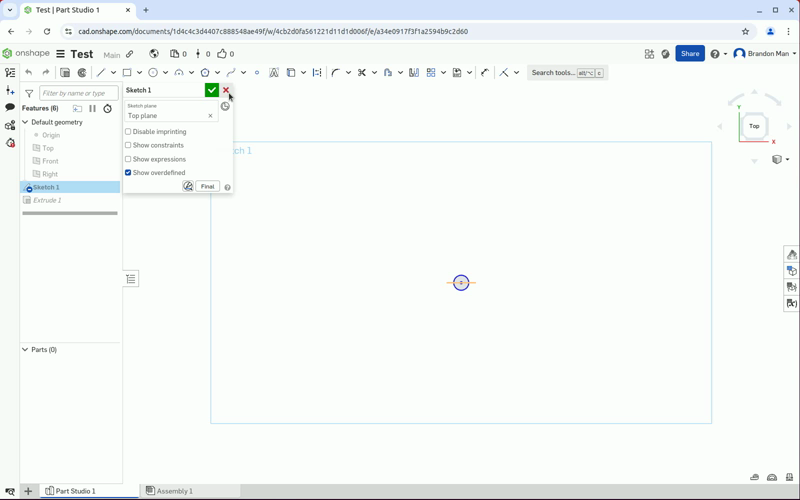
key(shift+s)
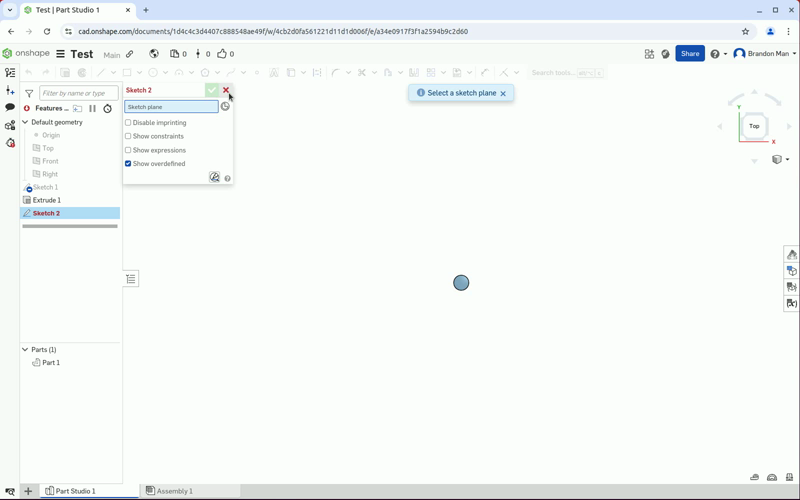
mouse_move(73, 150)
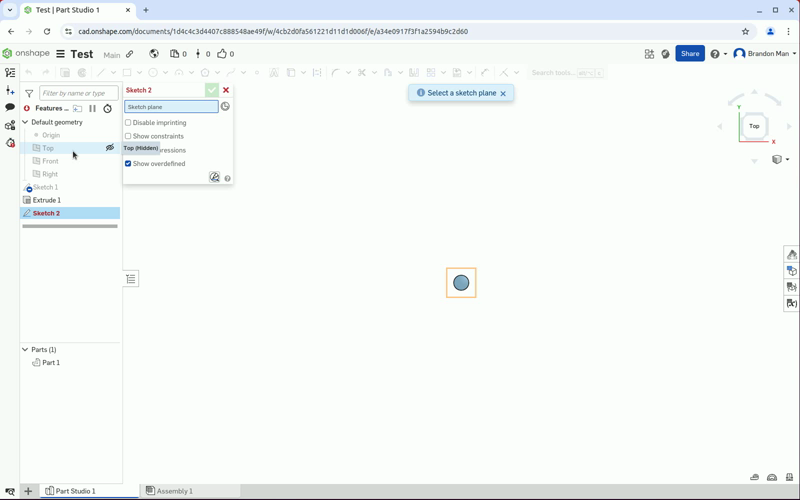
click(73, 150)
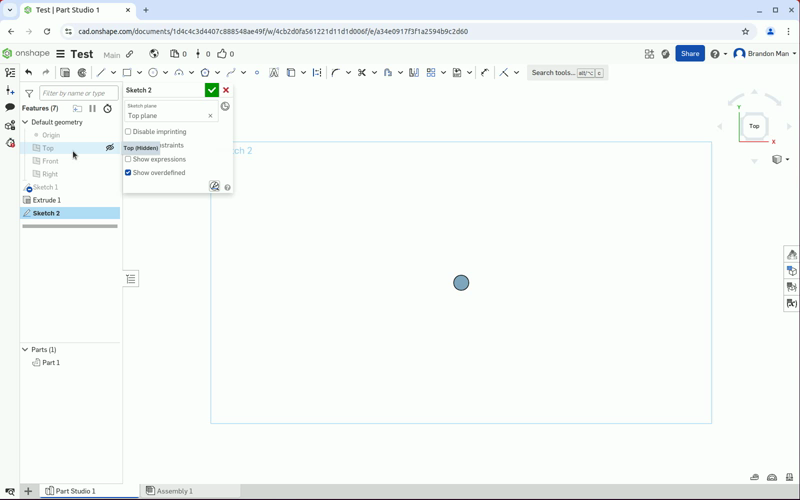
mouse_move(73, 352)
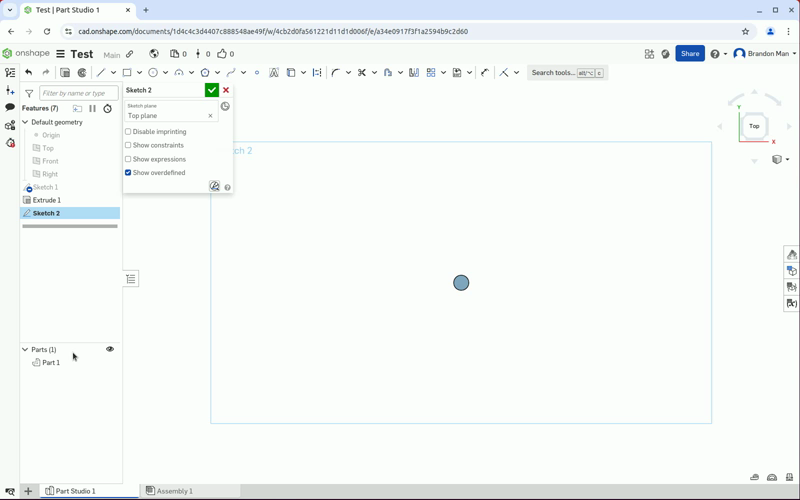
key(y)
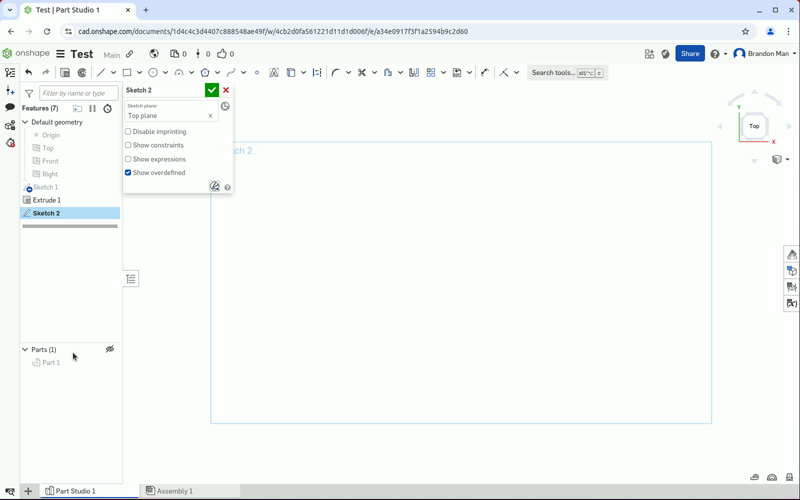
key(c)
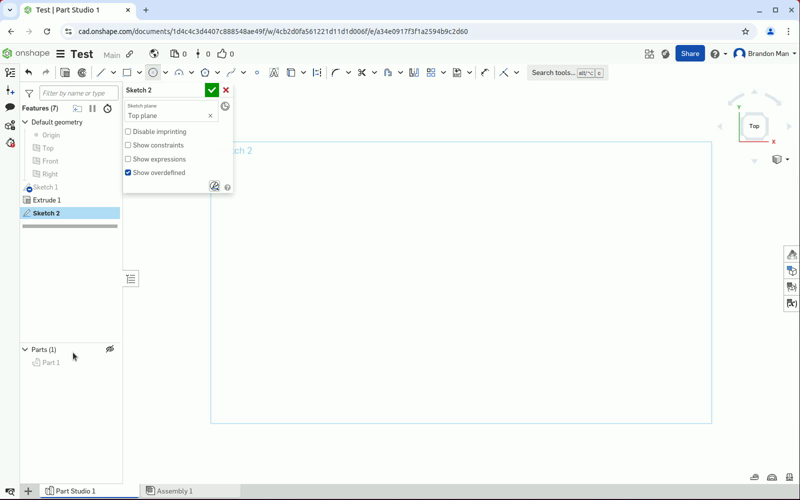
key_down(shift)
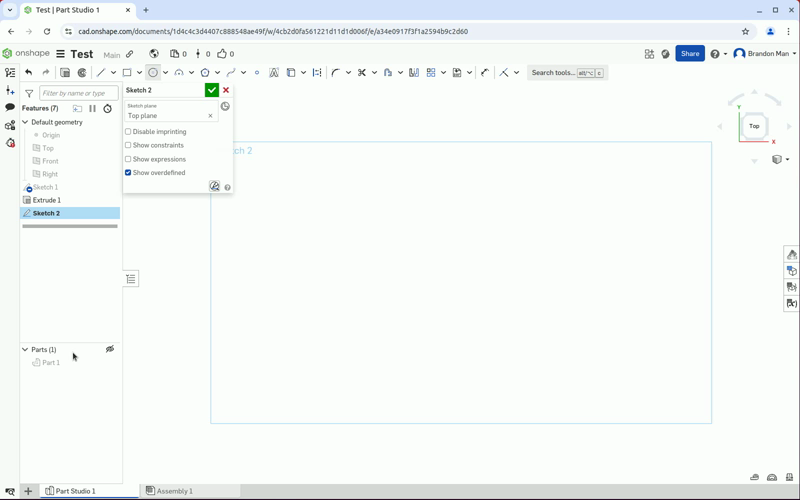
mouse_move(461, 282)
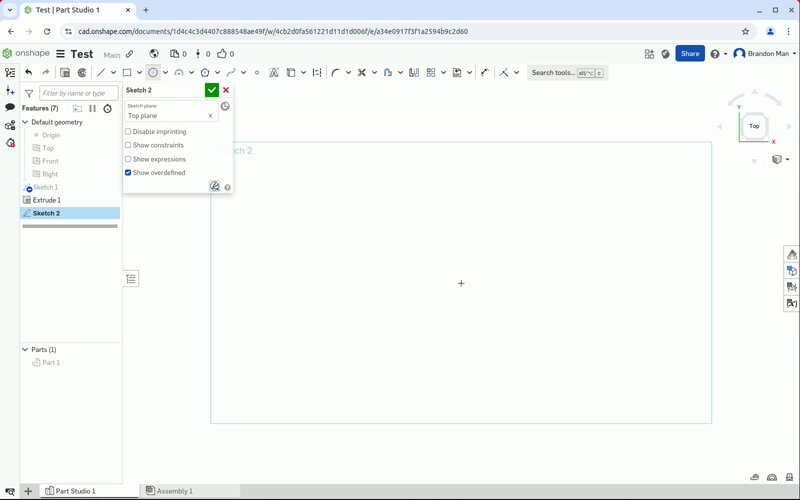
click(461, 282)
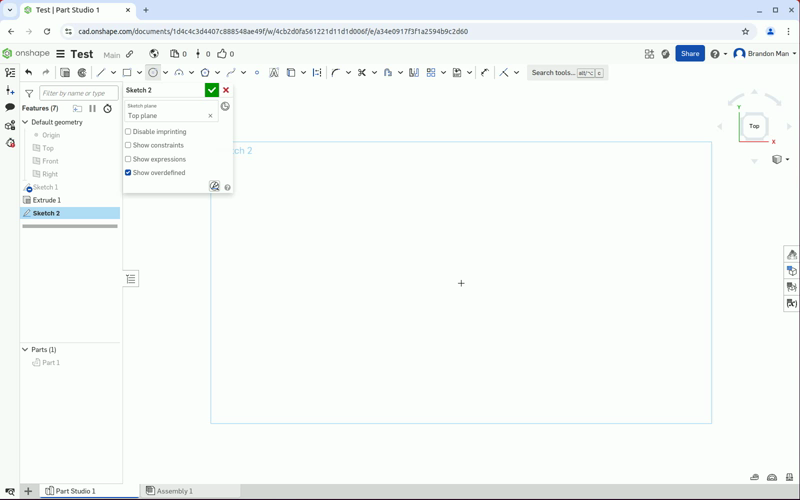
key_up(shift)
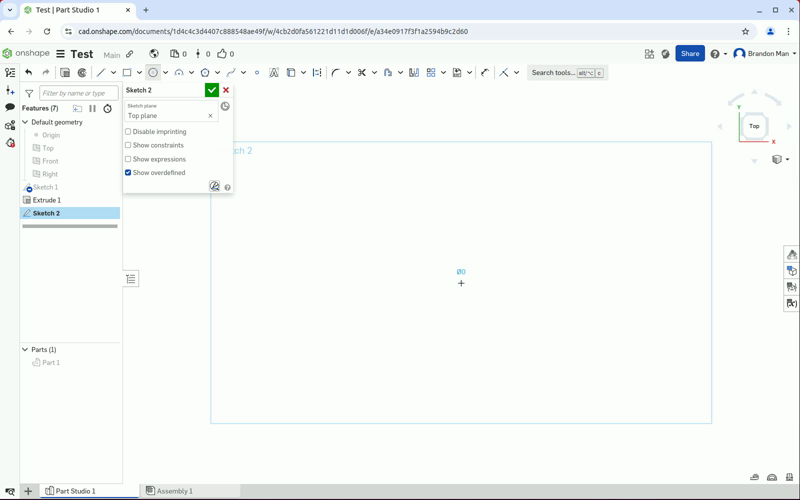
mouse_move(470, 282)
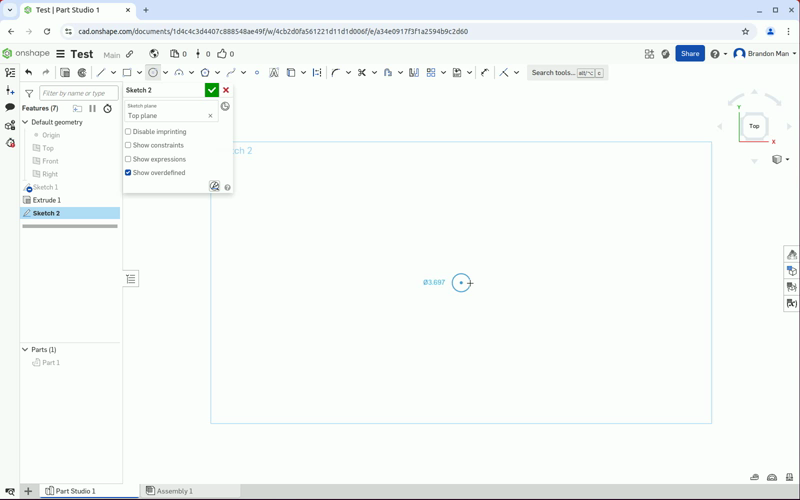
click(470, 282)
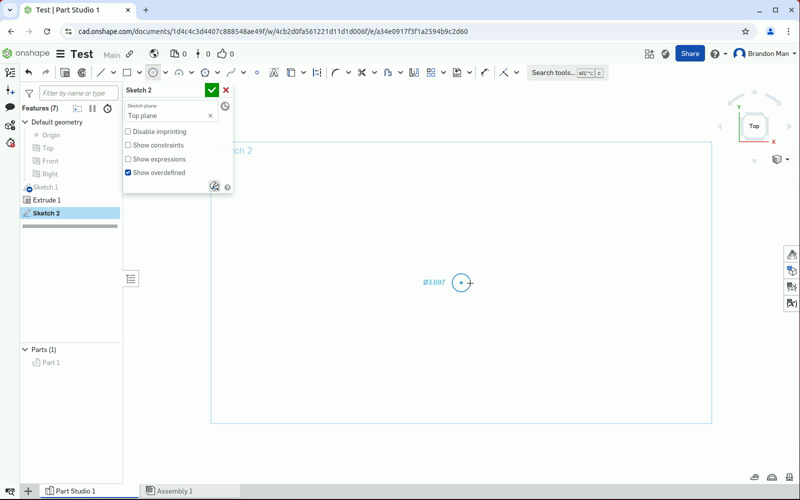
key(esc)
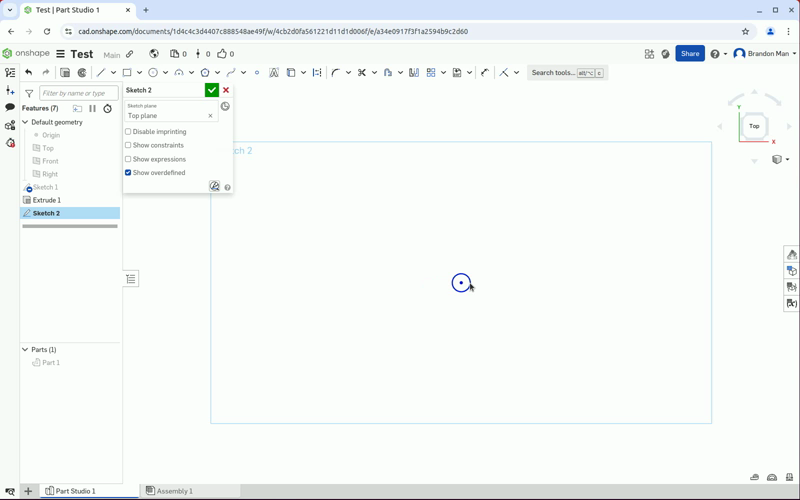
key(c)
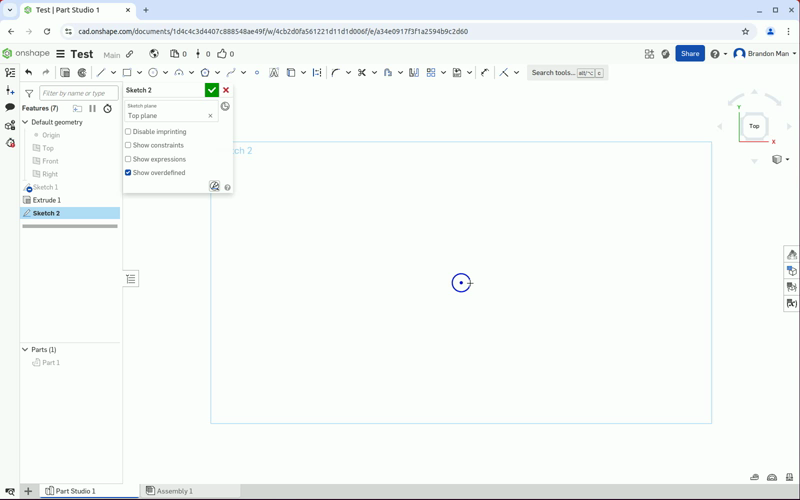
key_down(shift)
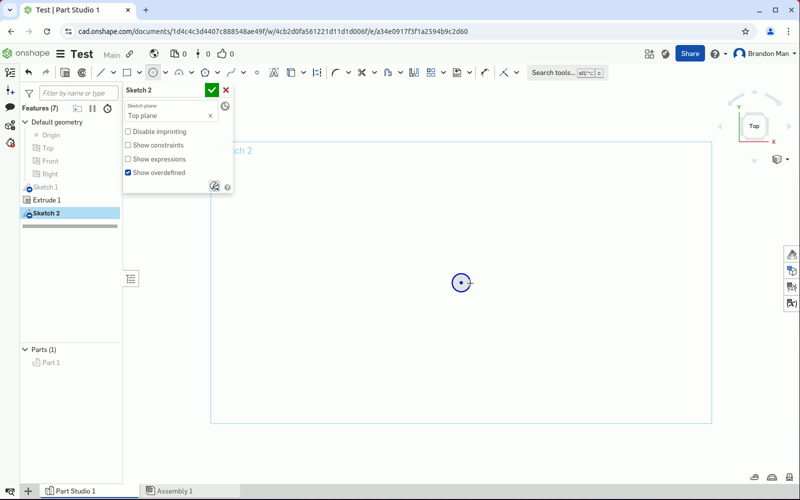
mouse_move(461, 282)
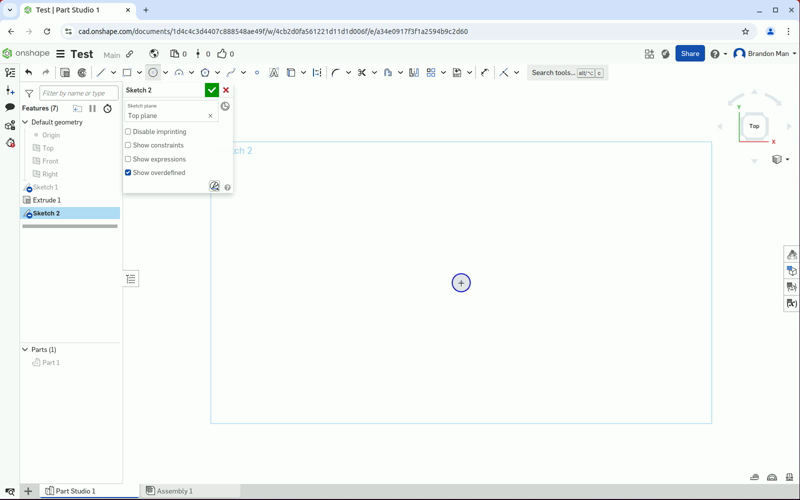
click(461, 282)
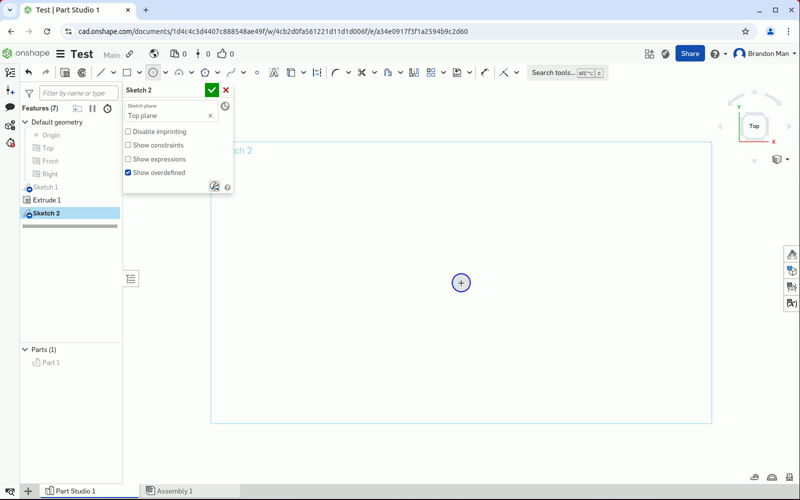
key_up(shift)
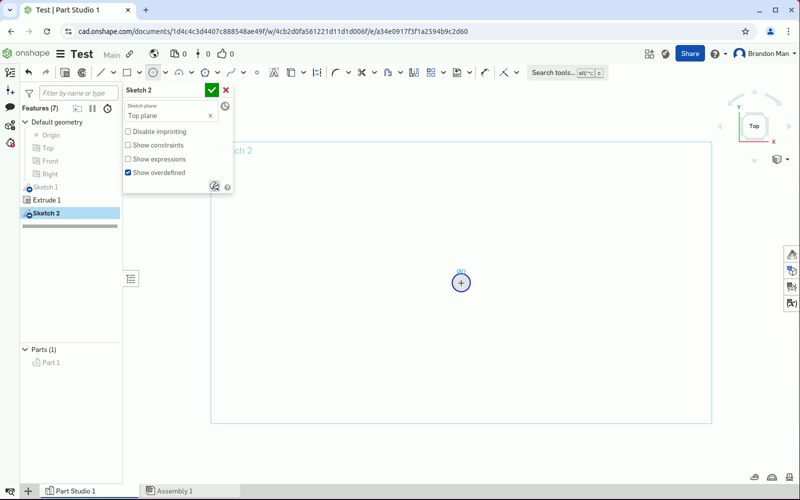
mouse_move(468, 282)
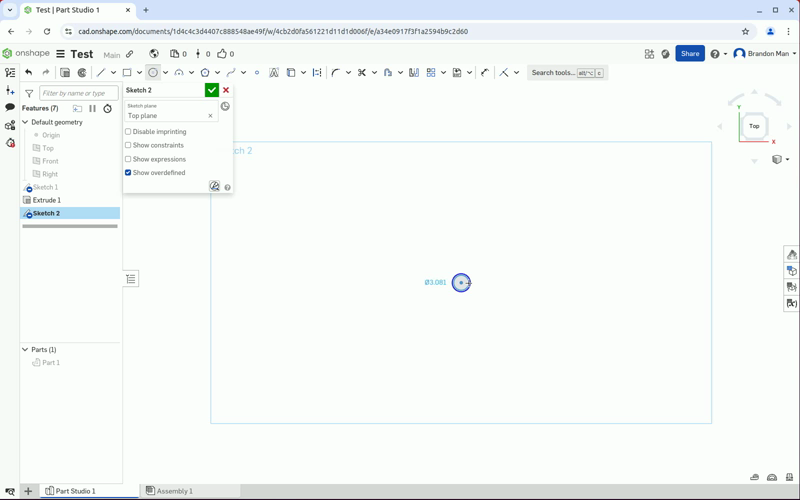
scroll(6)
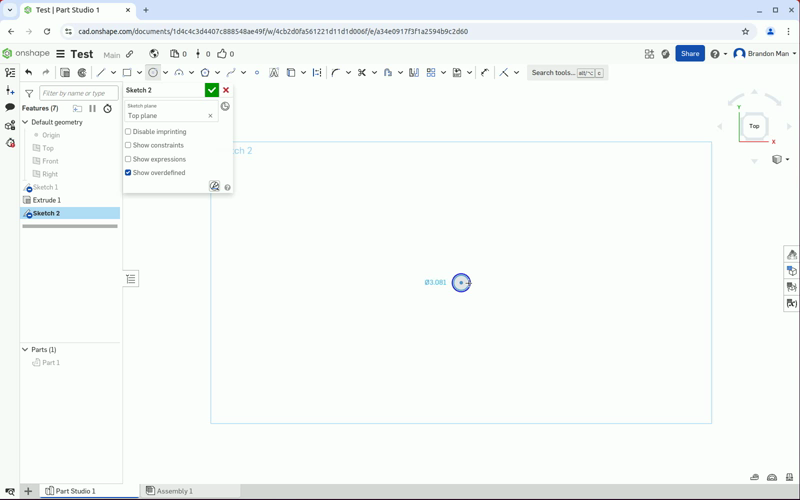
scroll(6)
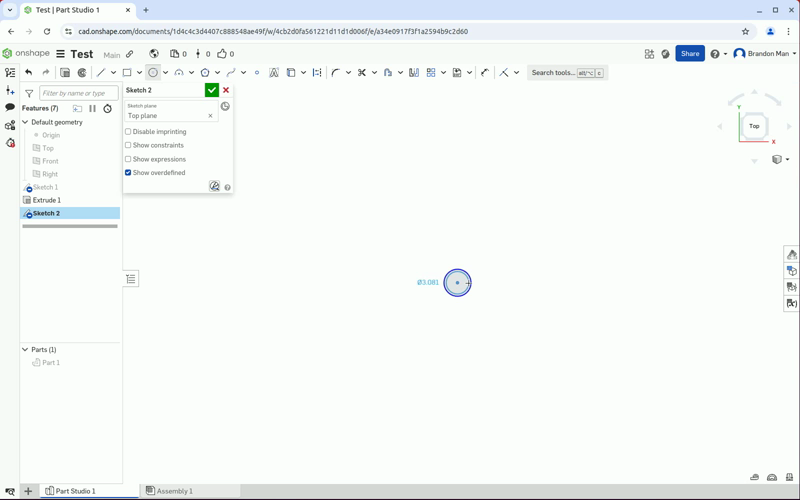
scroll(6)
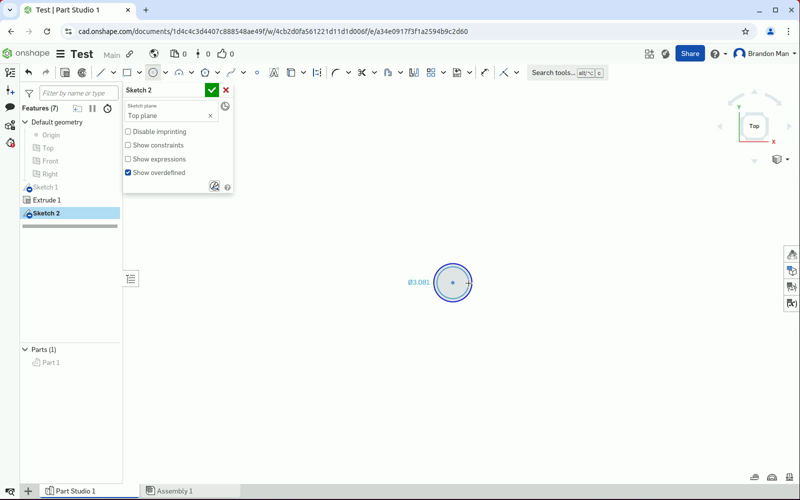
scroll(6)
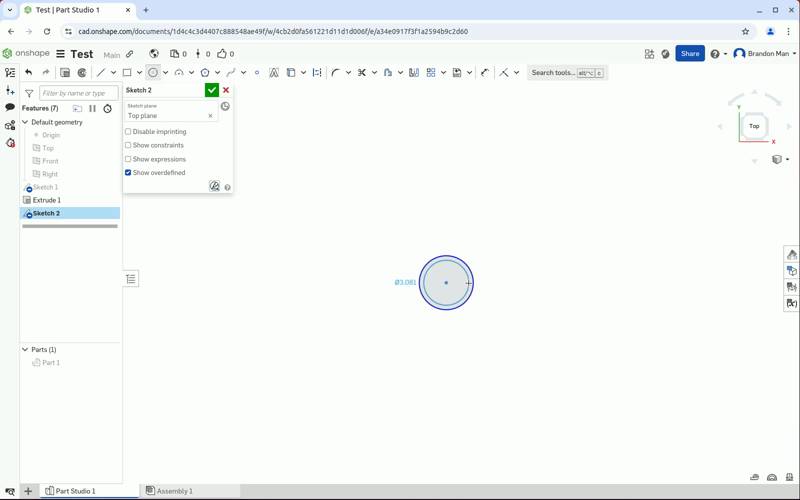
scroll(6)
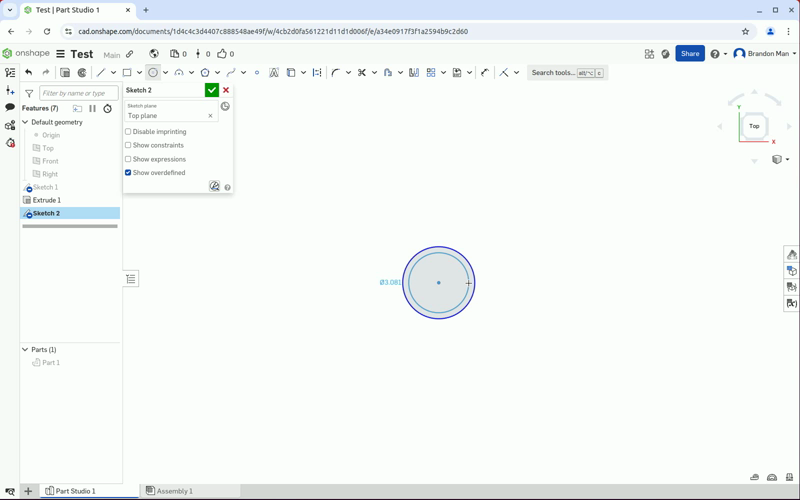
scroll(6)
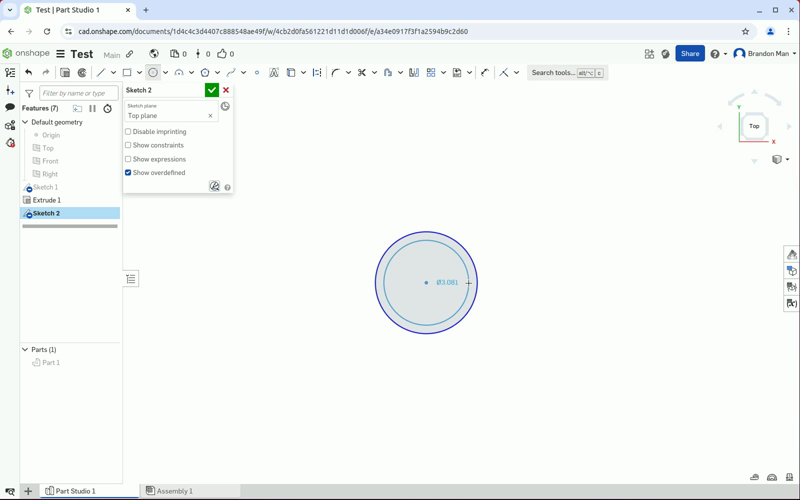
scroll(6)
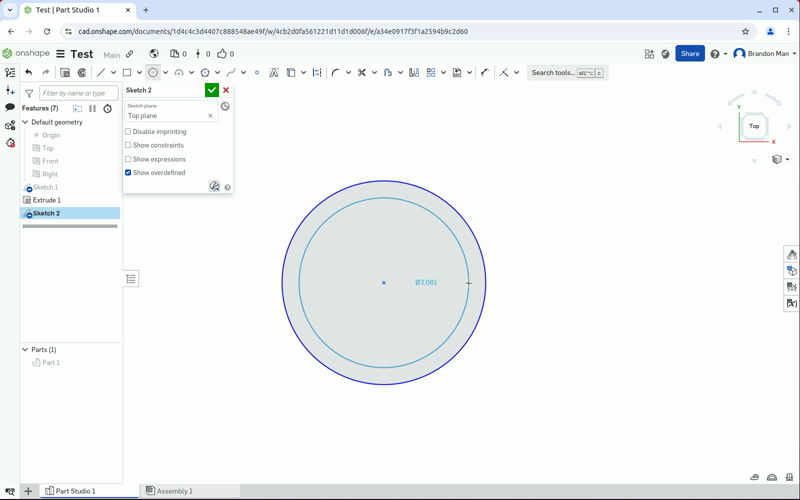
click(468, 282)
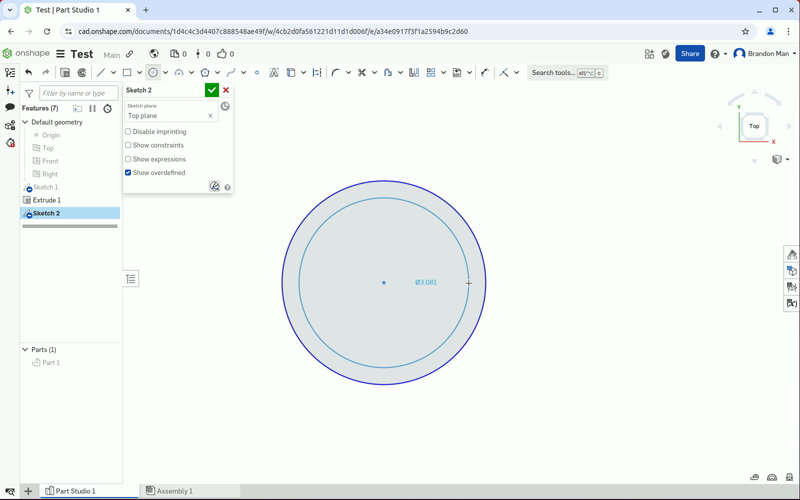
scroll(-6)
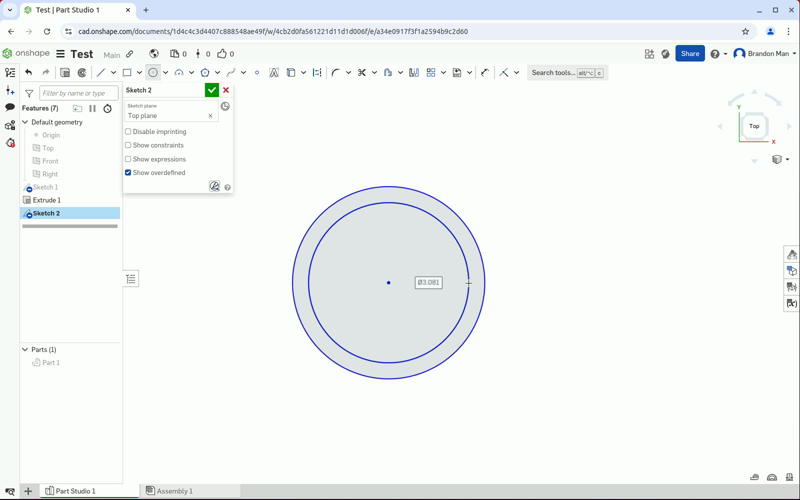
scroll(-6)
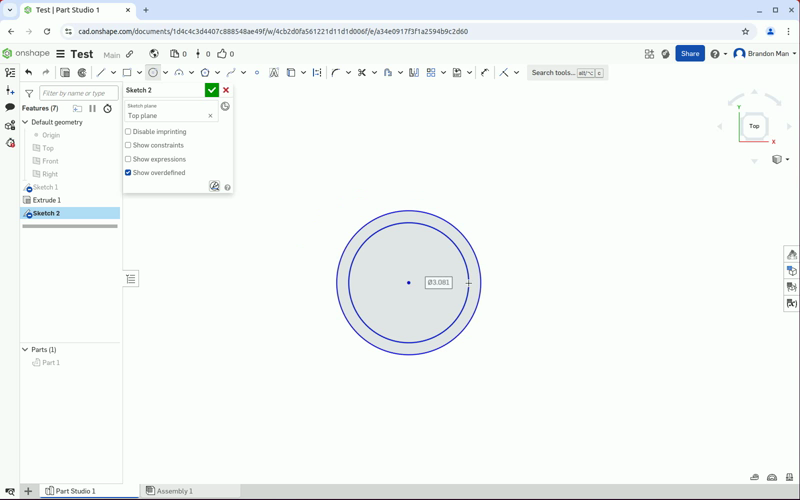
scroll(-6)
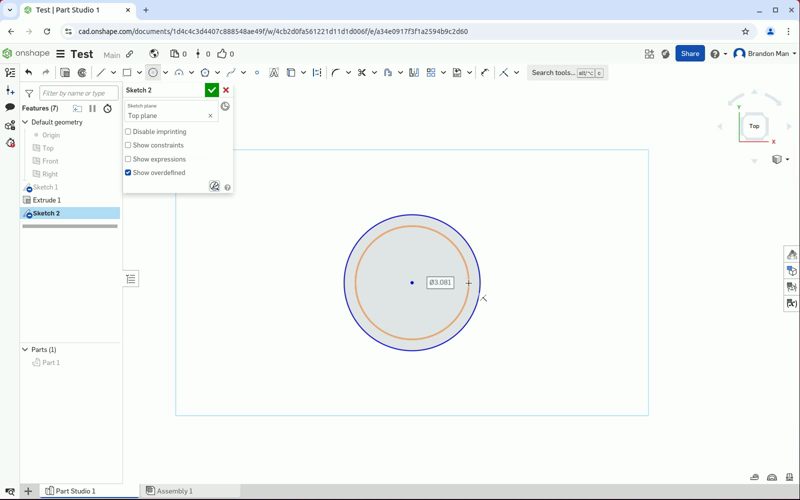
scroll(-6)
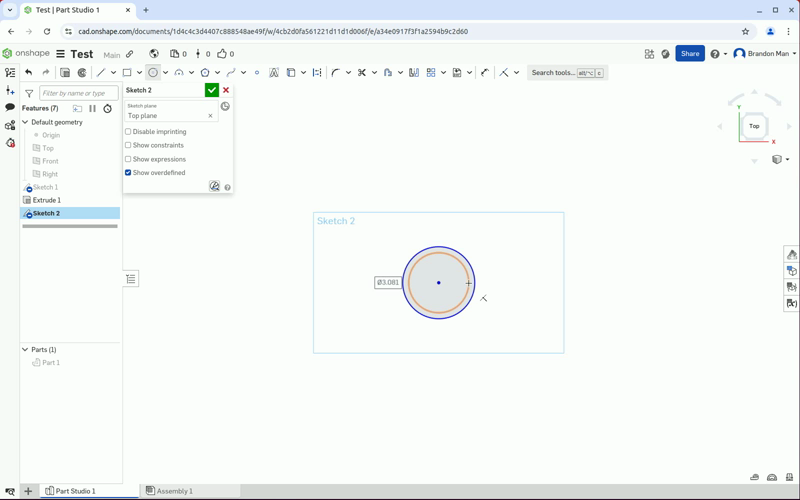
scroll(-6)
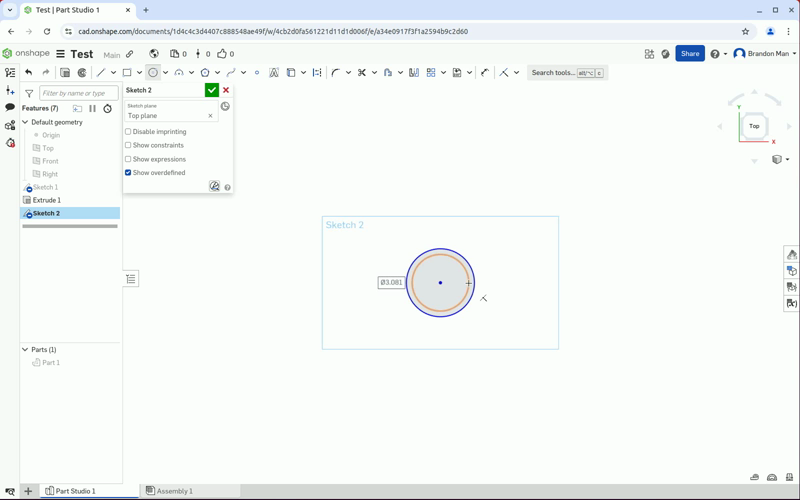
scroll(-6)
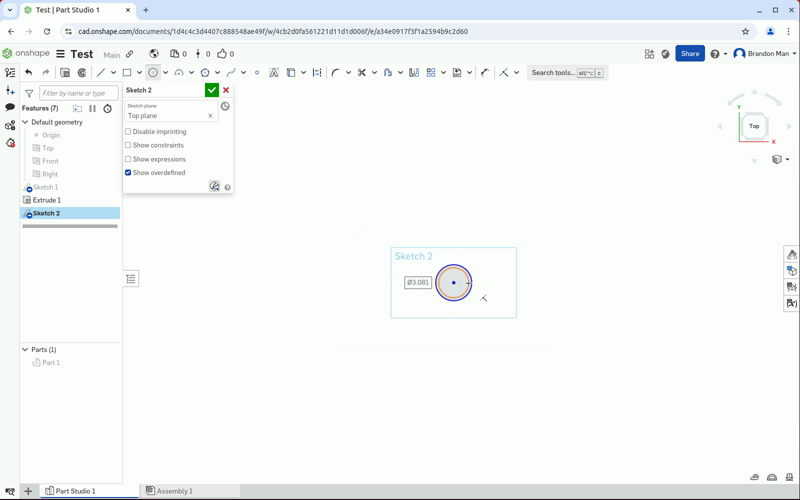
scroll(-6)
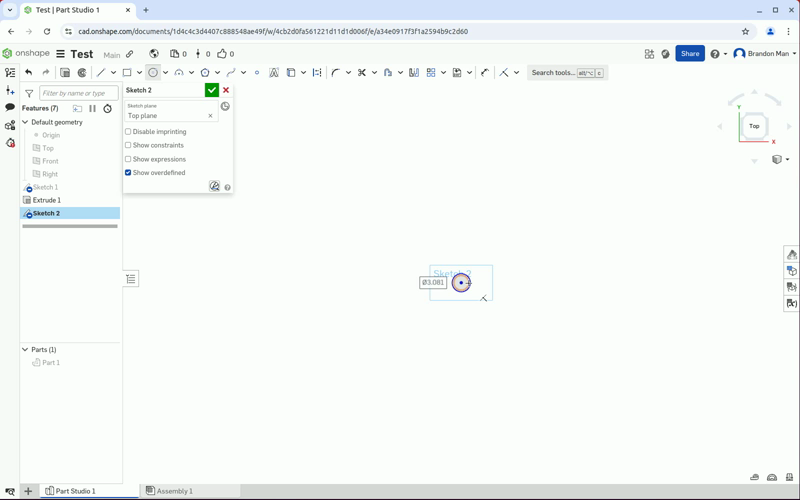
key(esc)
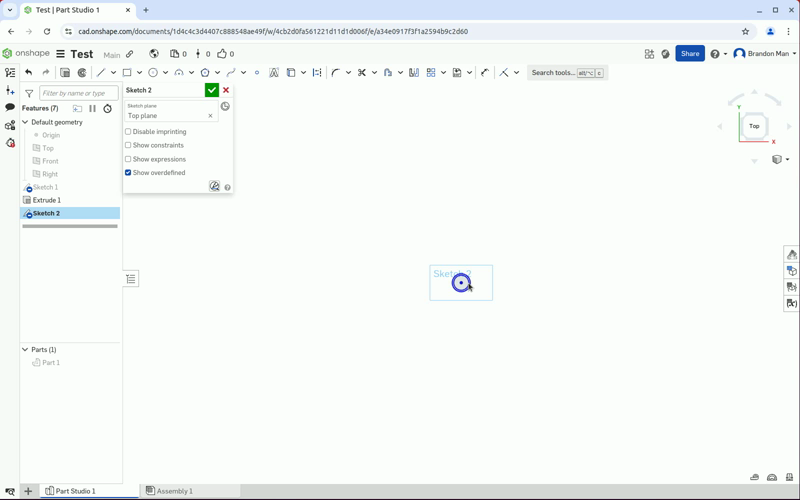
mouse_move(468, 285)
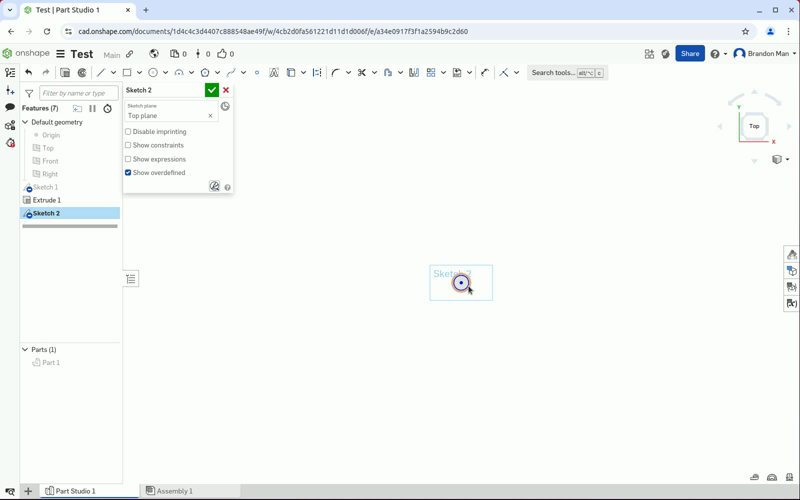
scroll(6)
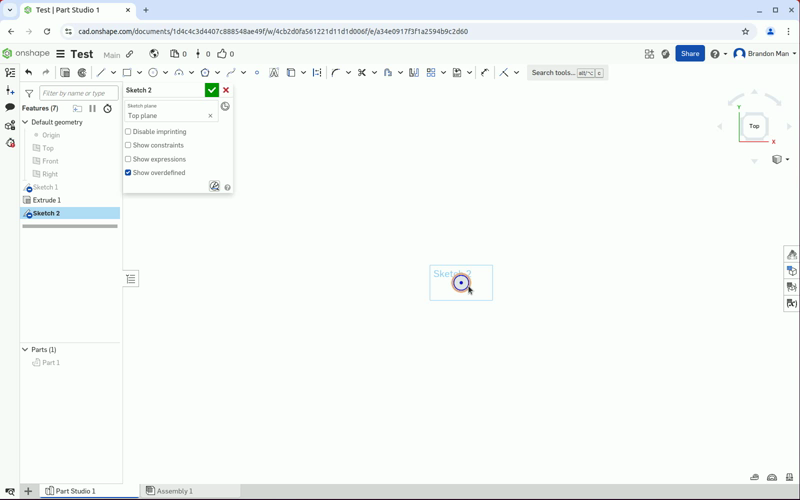
scroll(6)
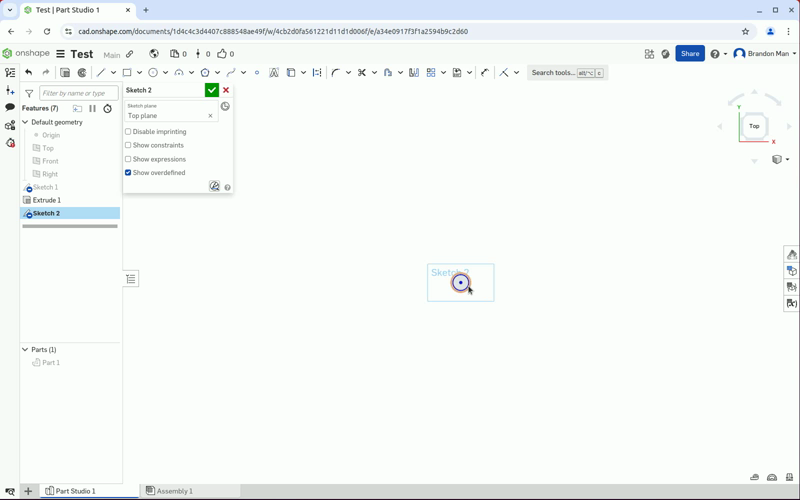
scroll(6)
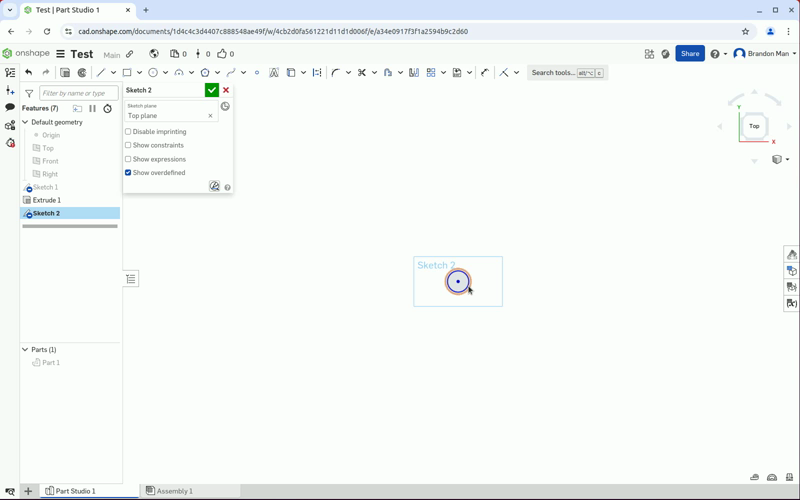
scroll(6)
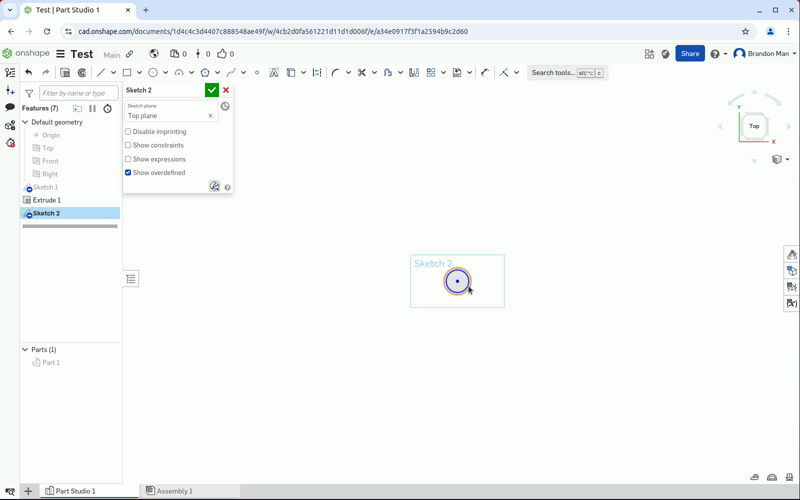
scroll(6)
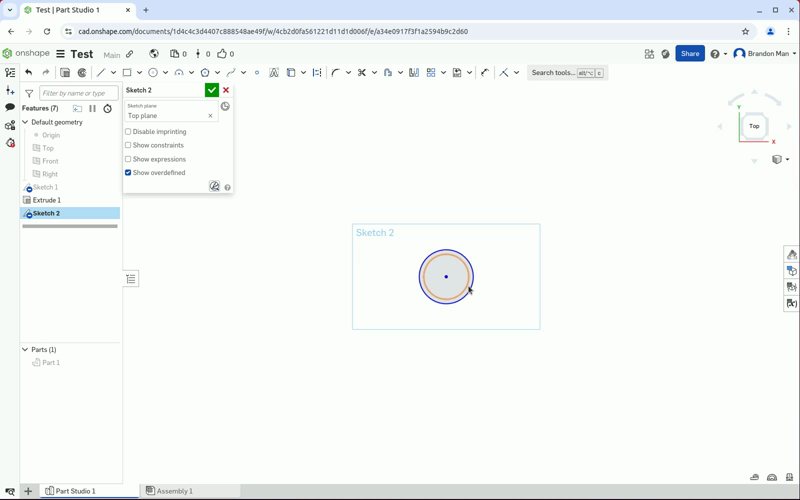
scroll(6)
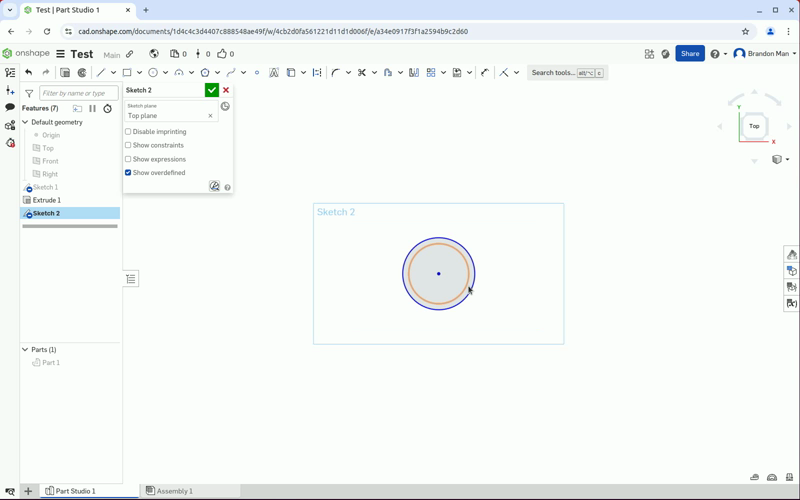
scroll(6)
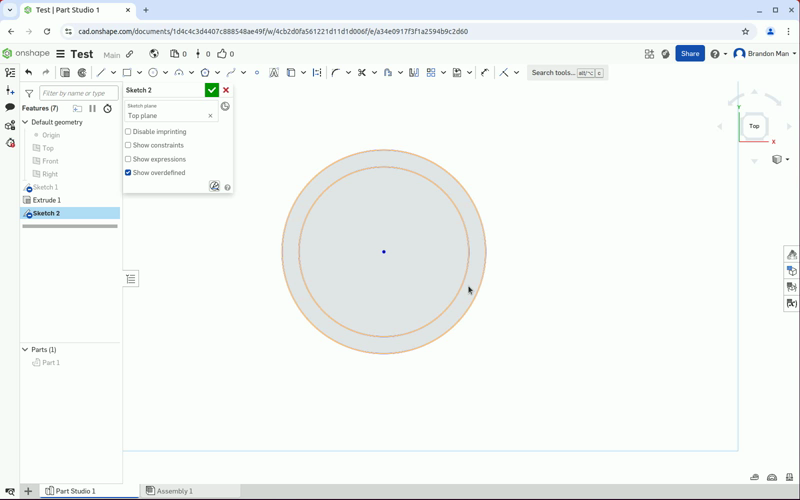
click(468, 285)
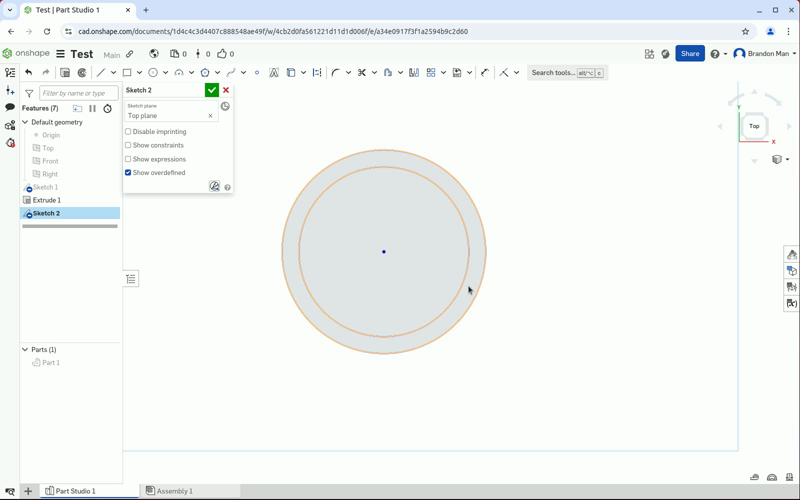
scroll(-6)
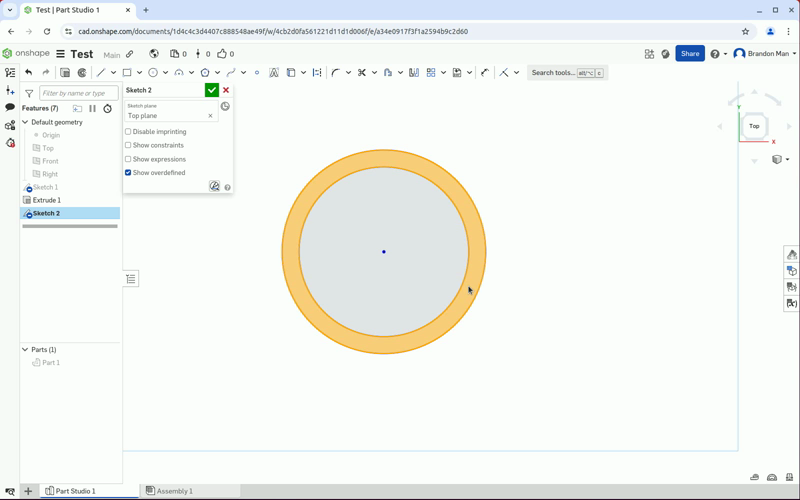
scroll(-6)
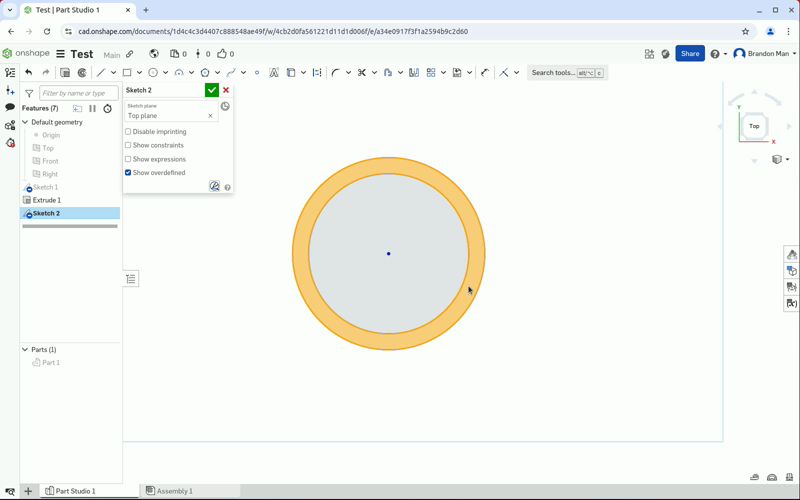
scroll(-6)
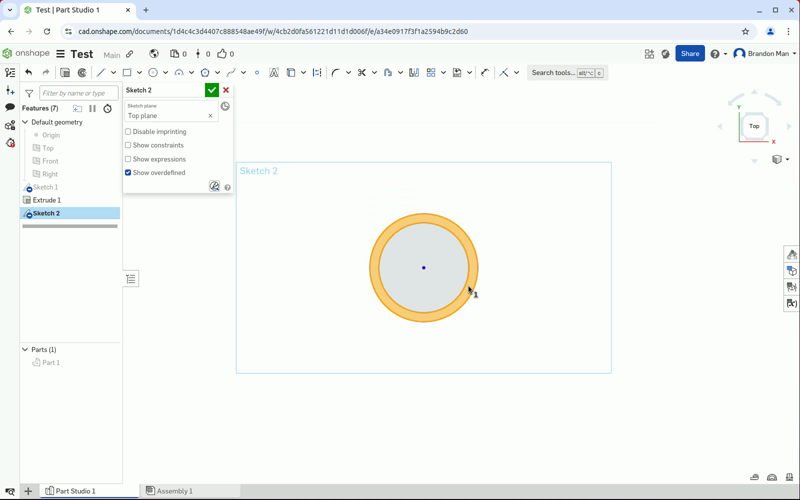
scroll(-6)
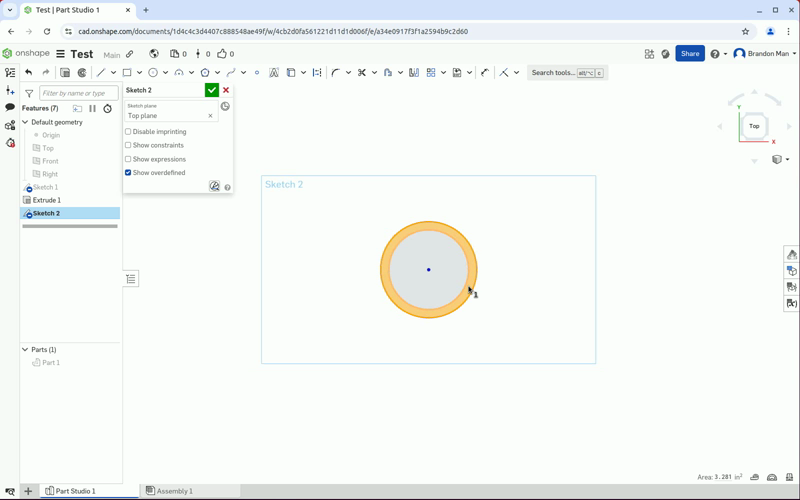
scroll(-6)
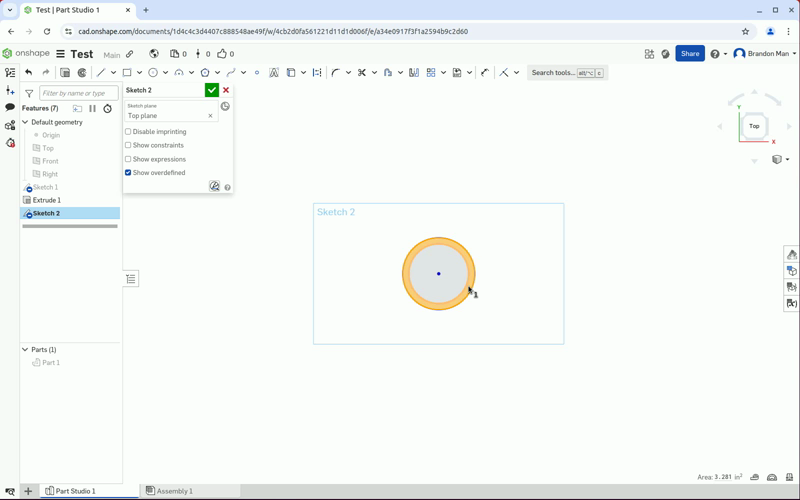
scroll(-6)
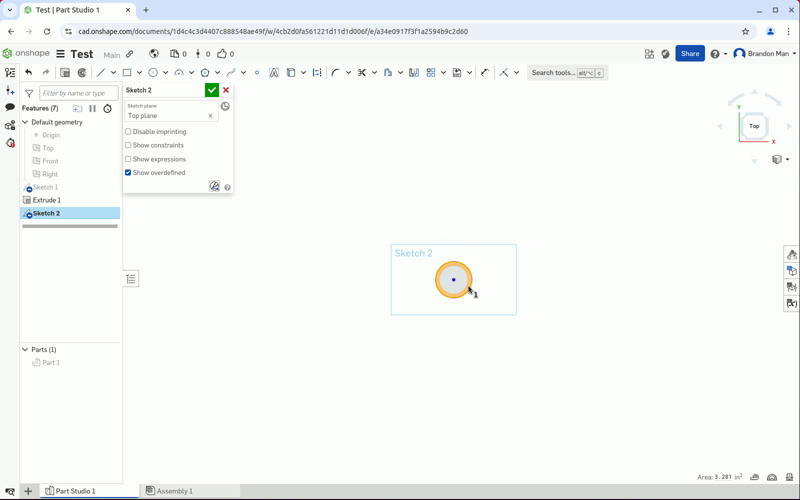
scroll(-6)
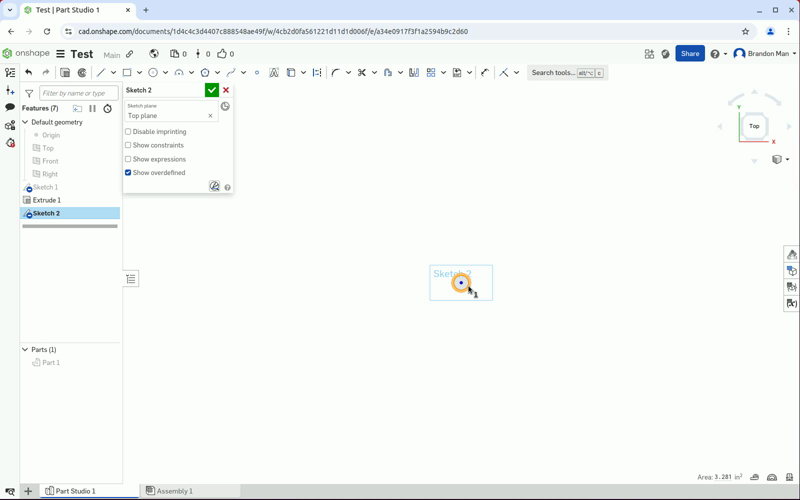
mouse_move(73, 352)
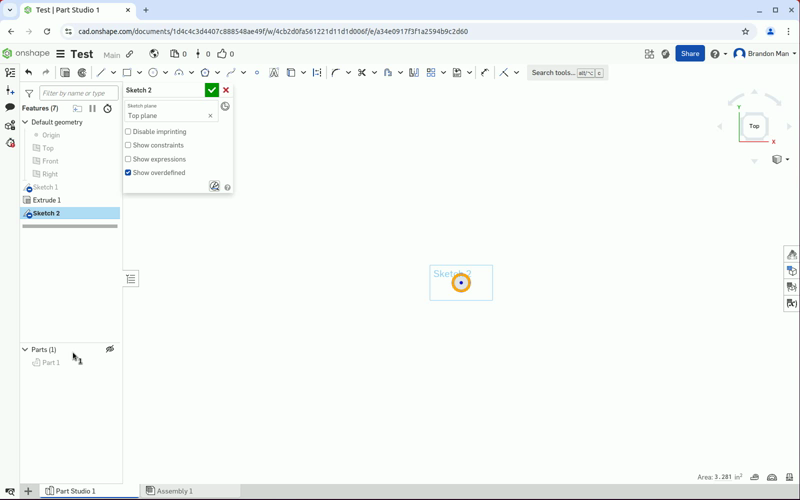
key(shift+y)
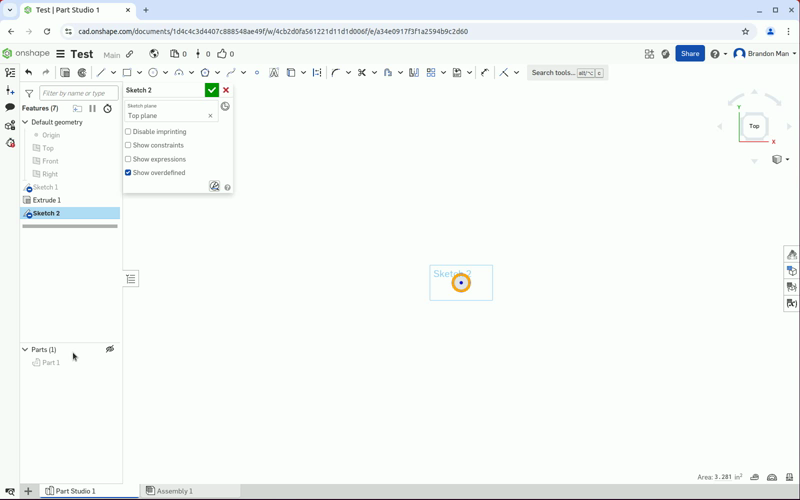
key(shift+e)
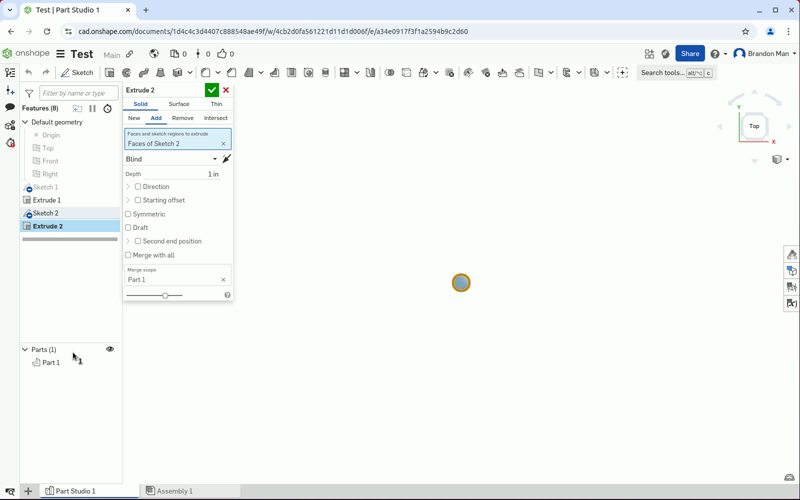
mouse_move(143, 106)
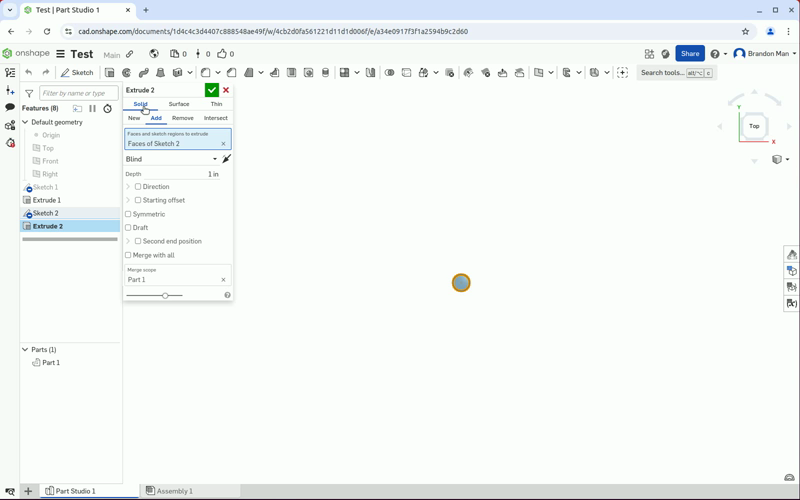
click(143, 106)
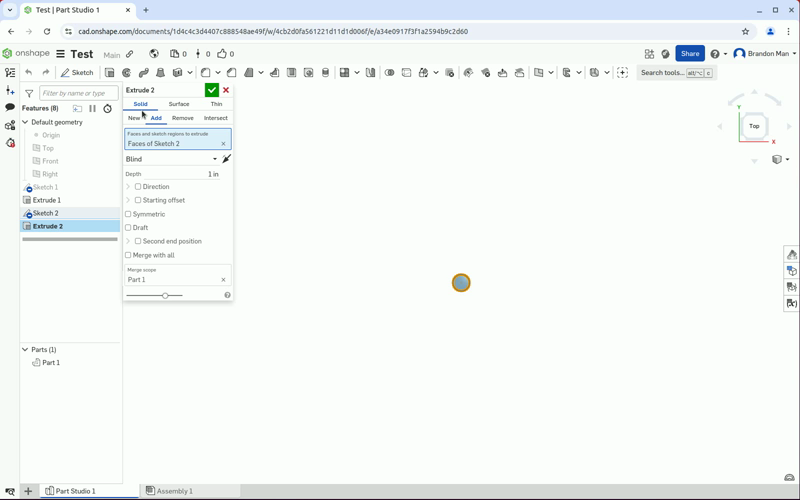
mouse_move(137, 120)
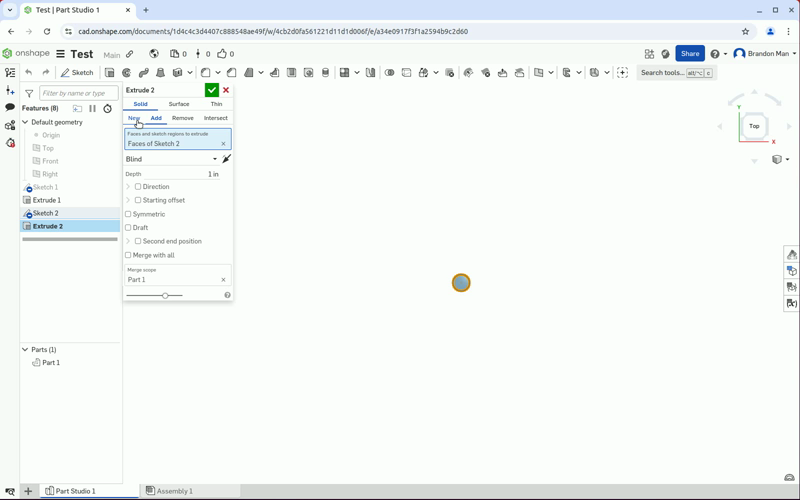
click(137, 120)
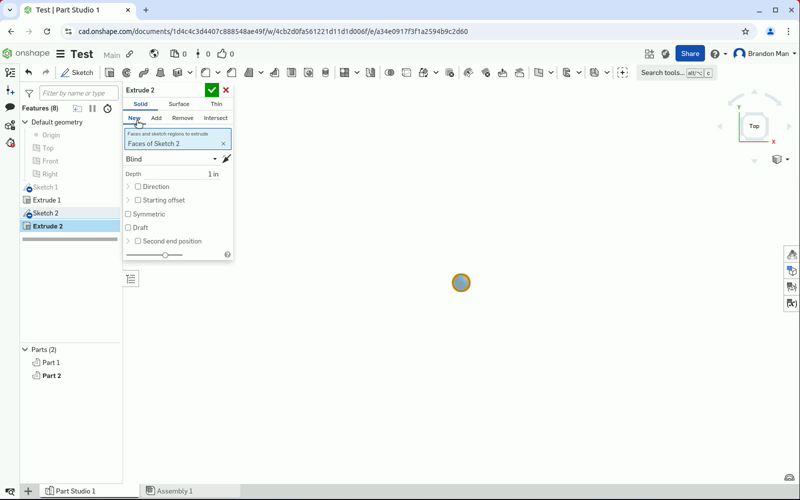
key(tab, 4)
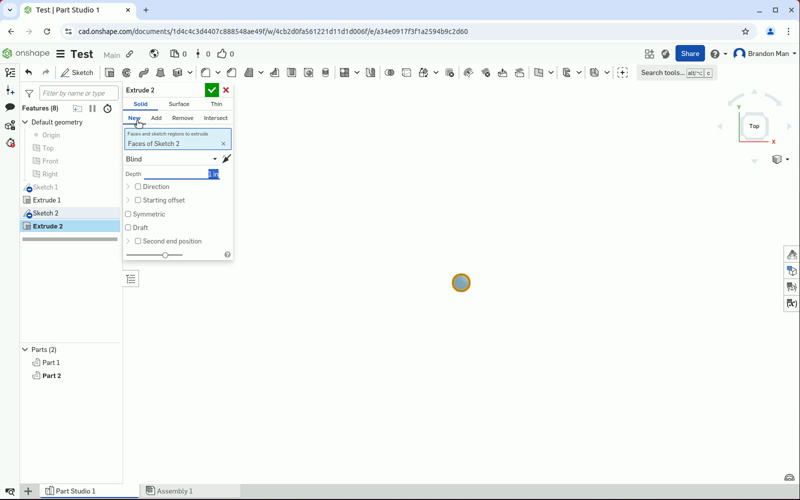
text(46.216)
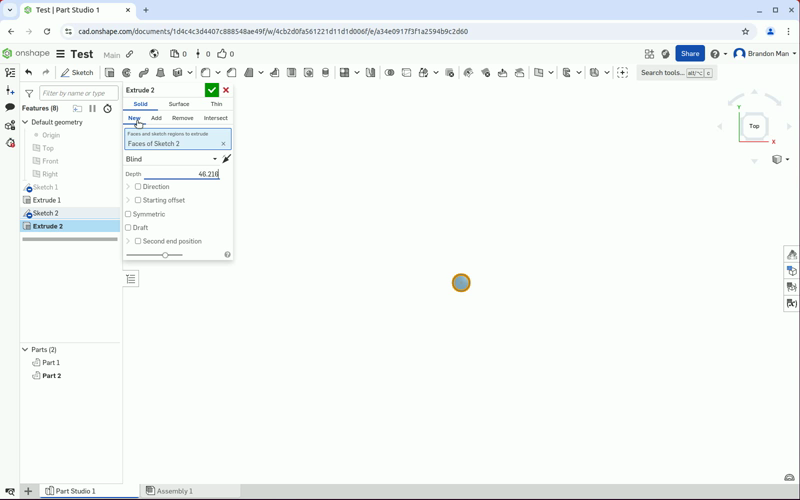
key(tab, 3)
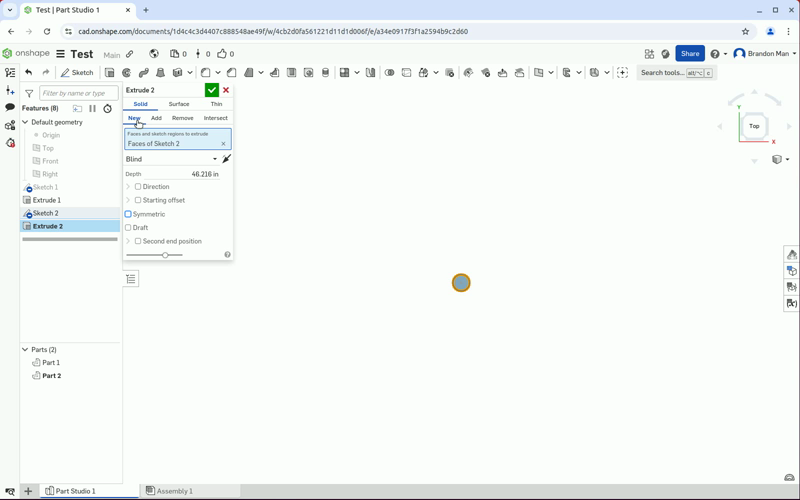
key(space)
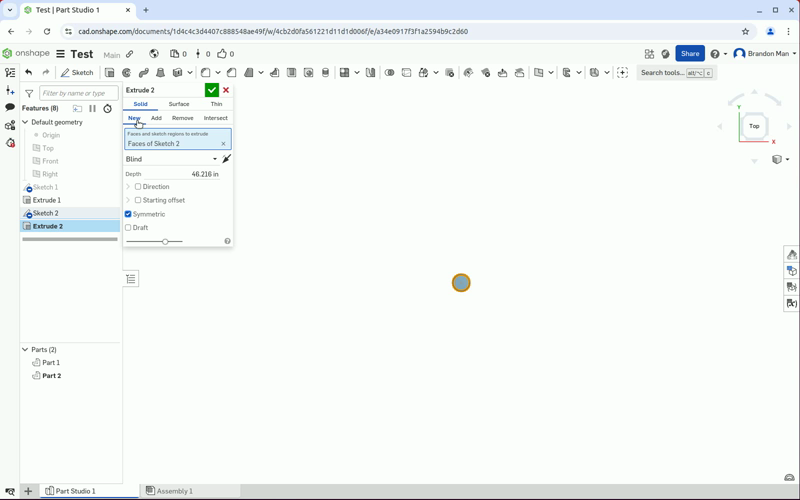
key(enter)
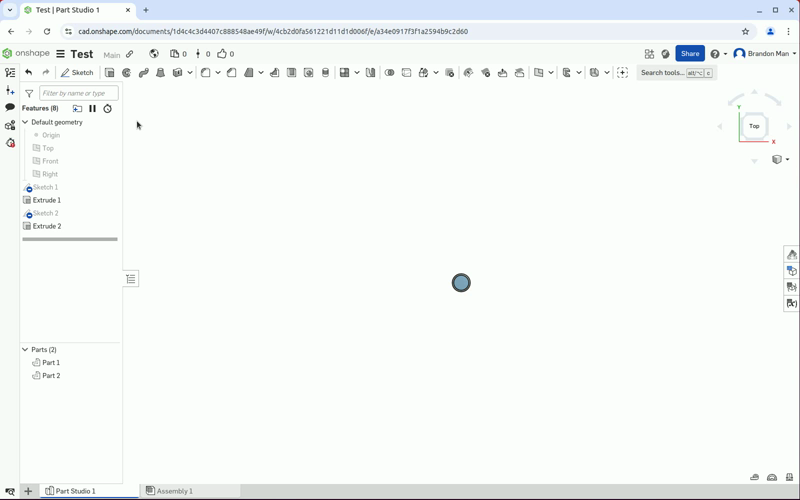
key(shift+h)
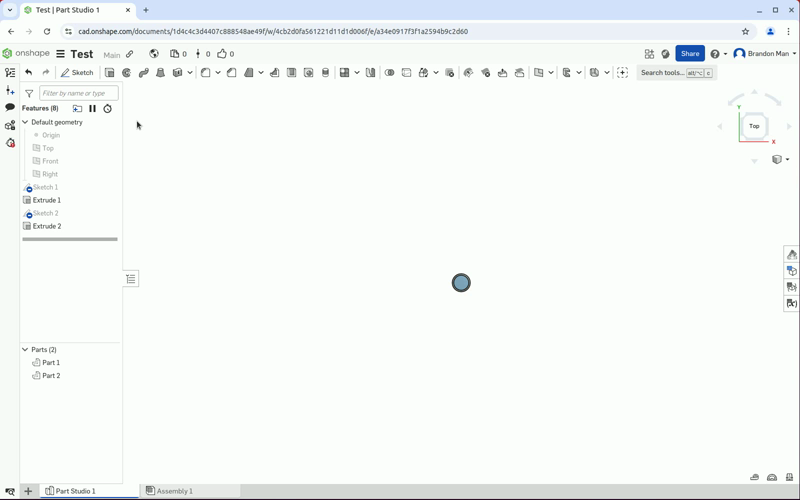
key(shift+h)
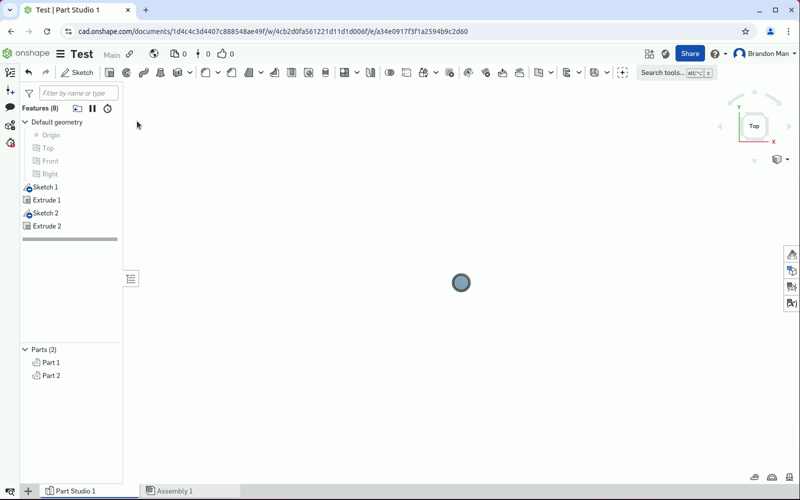
key(shift+7)
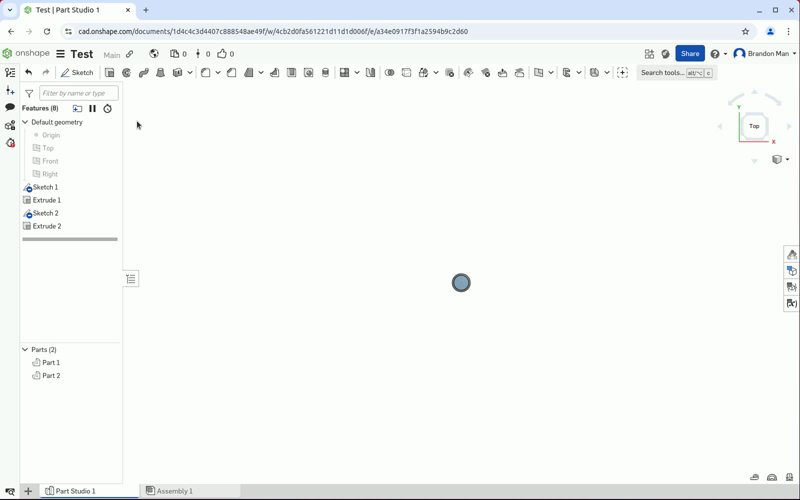
key(up, 3)
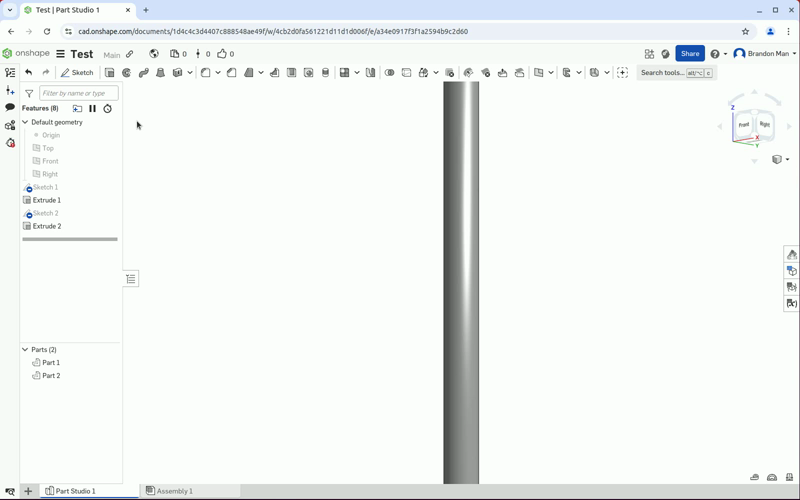
key(left, 3)
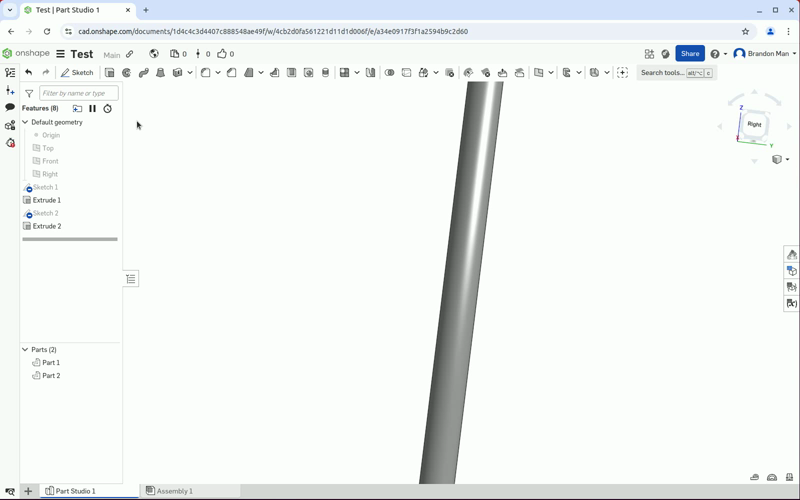
key(right, 3)
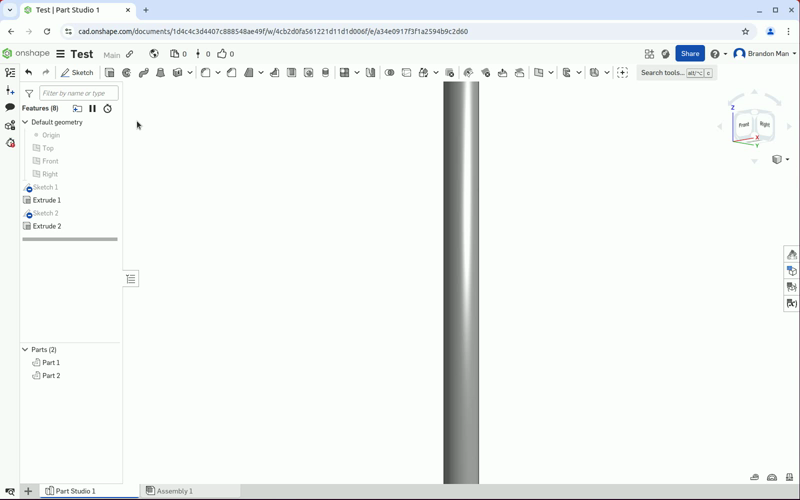
key(down, 3)
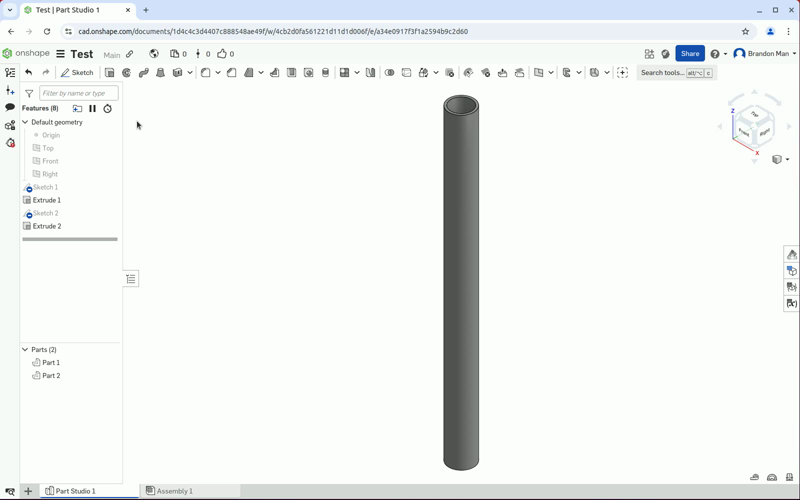
mouse_move(73, 189)
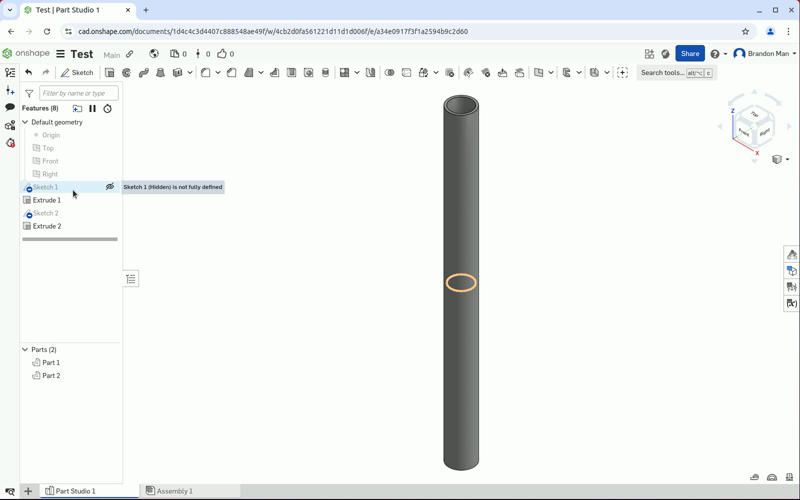
click(73, 189)